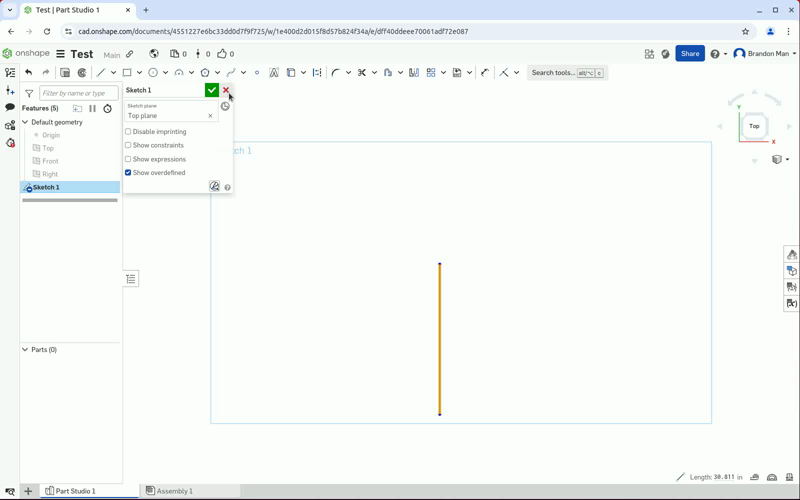
key(shift+h)
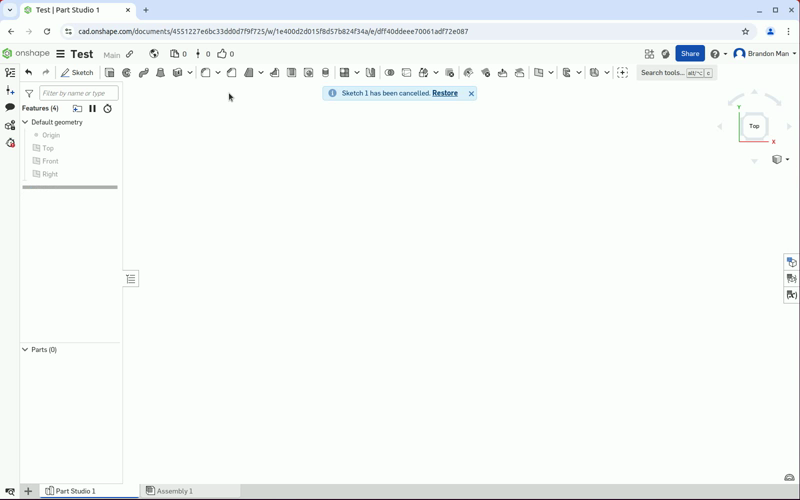
mouse_move(73, 352)
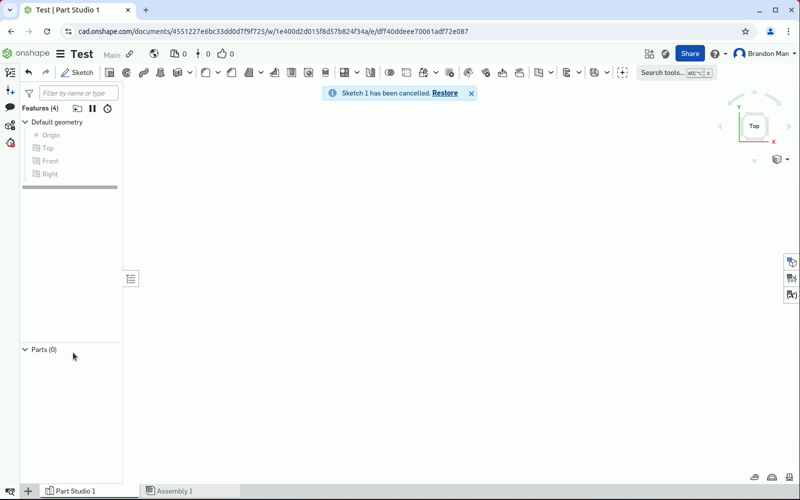
key(y)
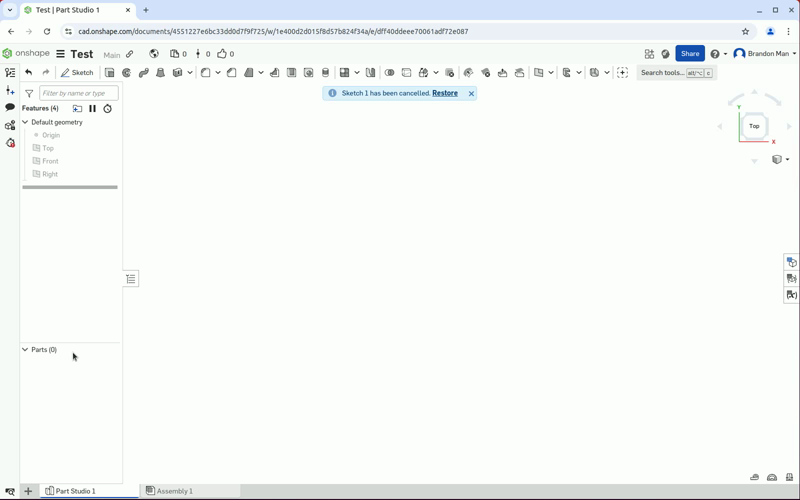
key(shift+p)
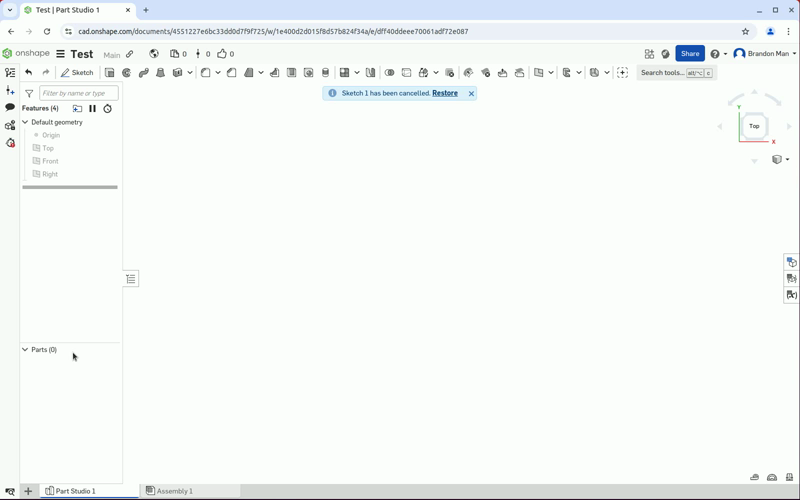
key(space)
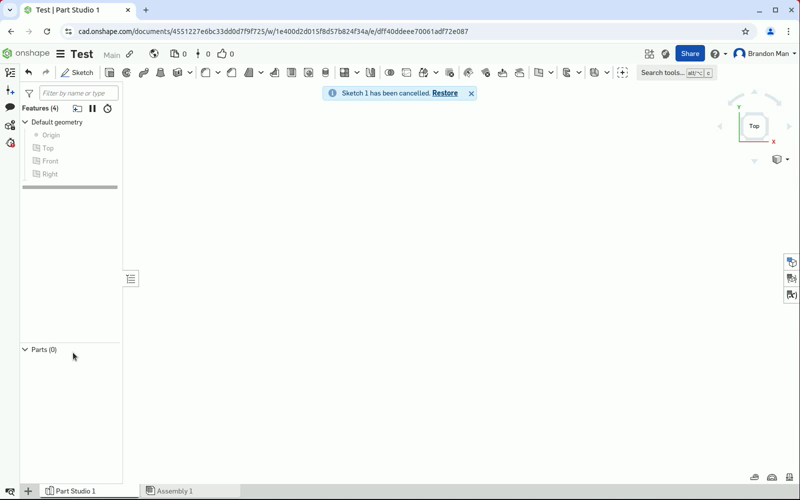
key_down(shift)
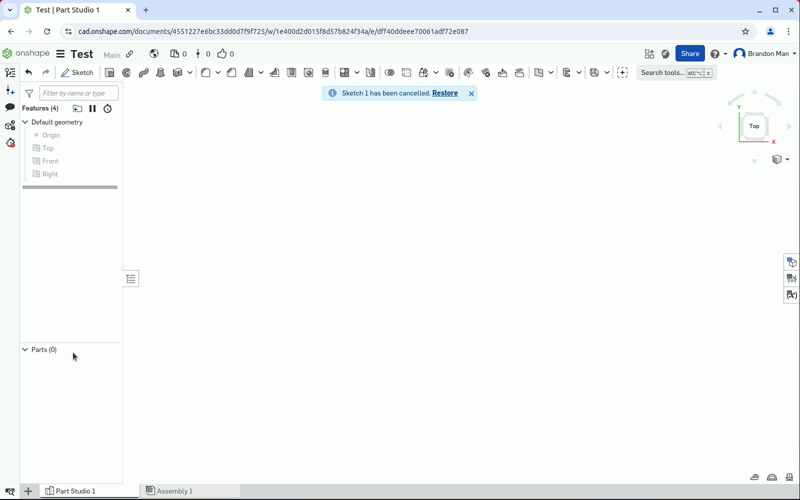
key(up)
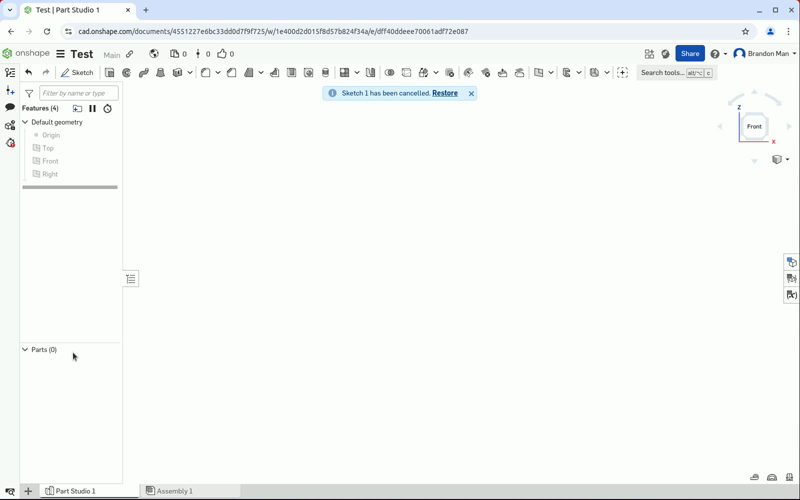
key_up(shift)
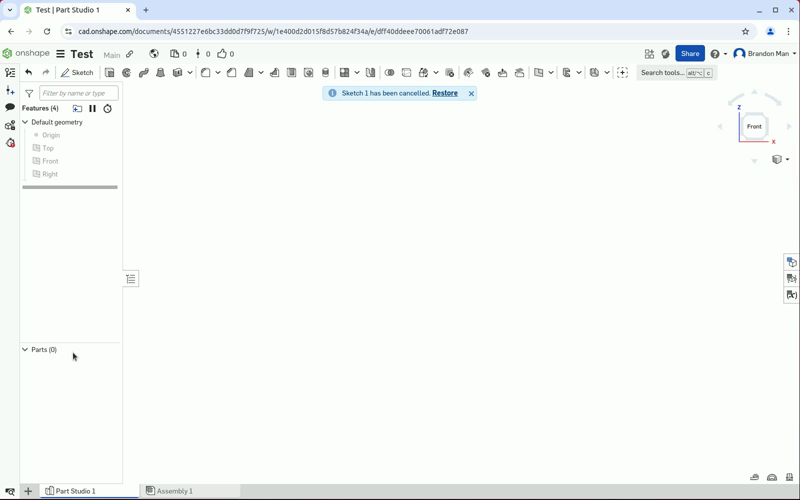
mouse_move(73, 352)
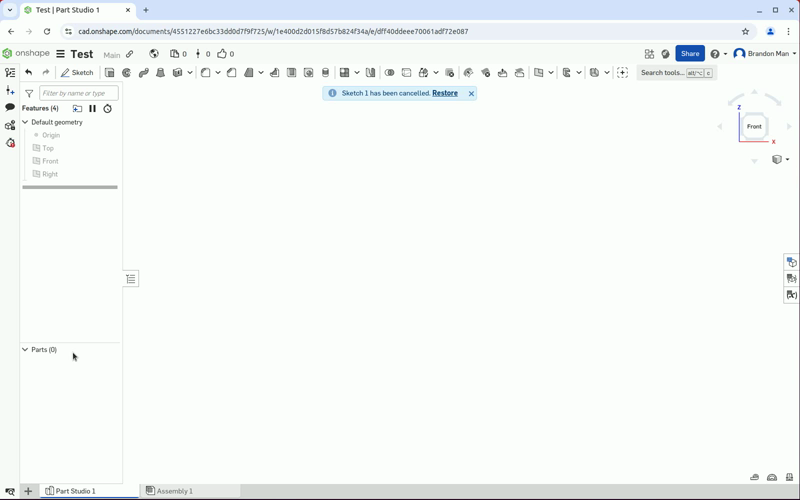
key(shift+y)
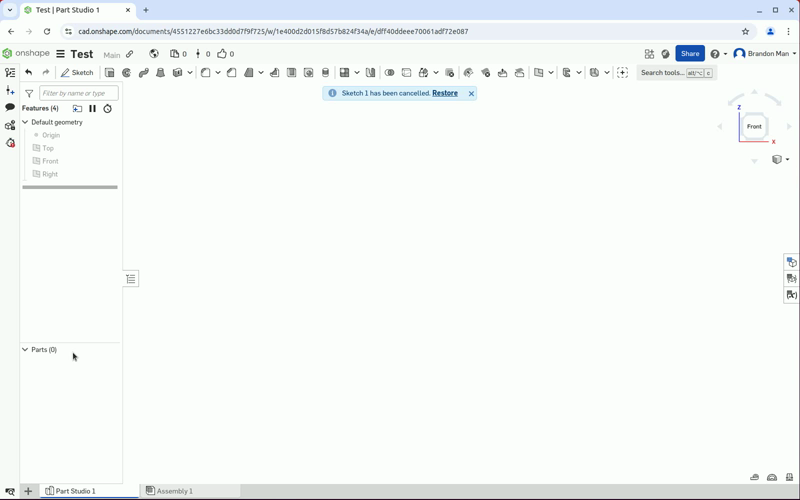
key(shift+s)
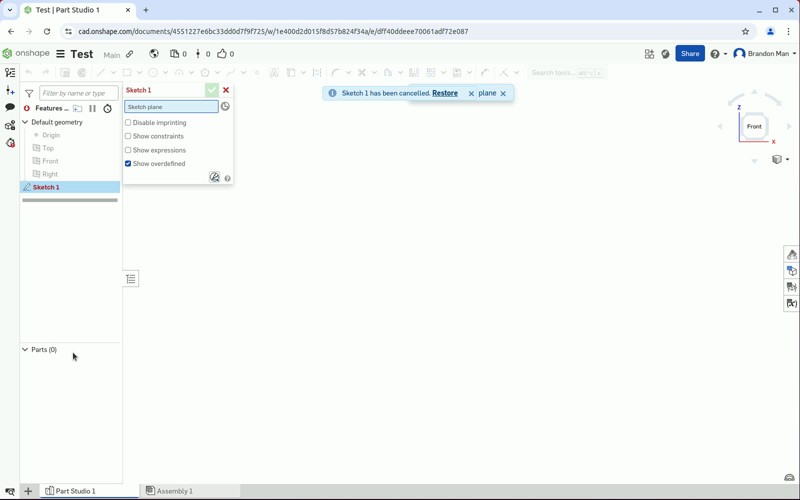
mouse_move(73, 163)
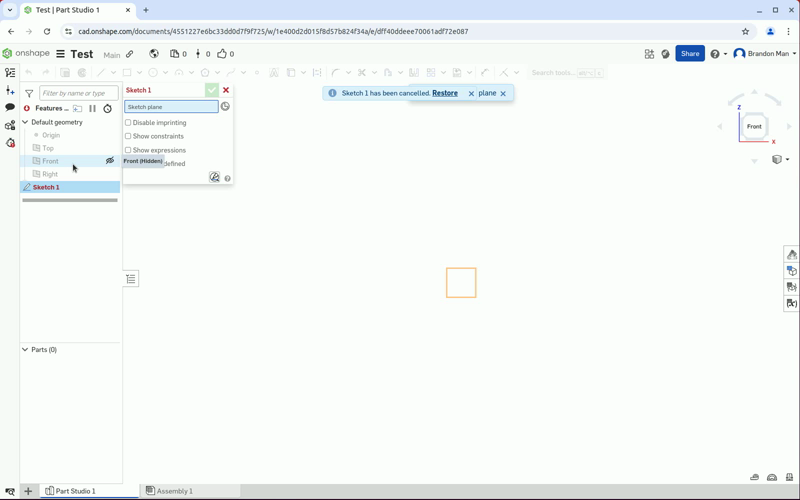
click(73, 163)
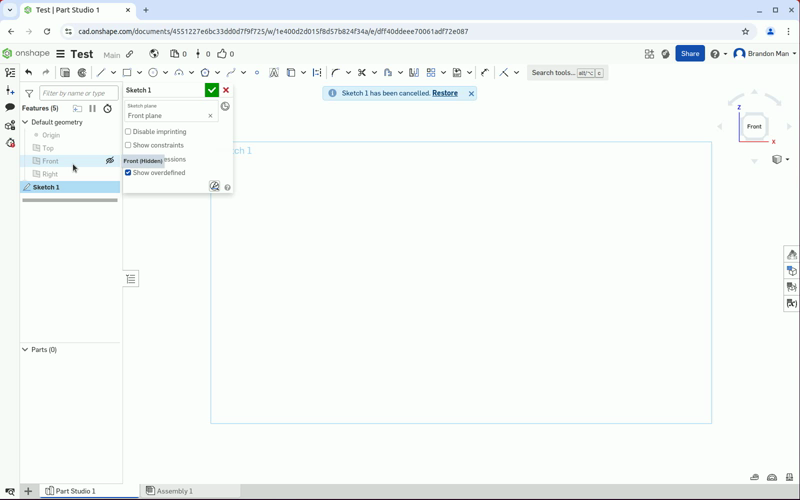
mouse_move(73, 352)
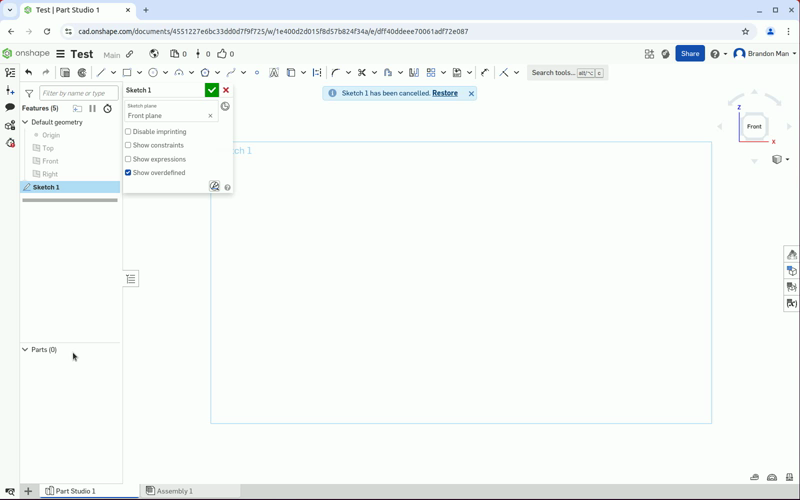
key(y)
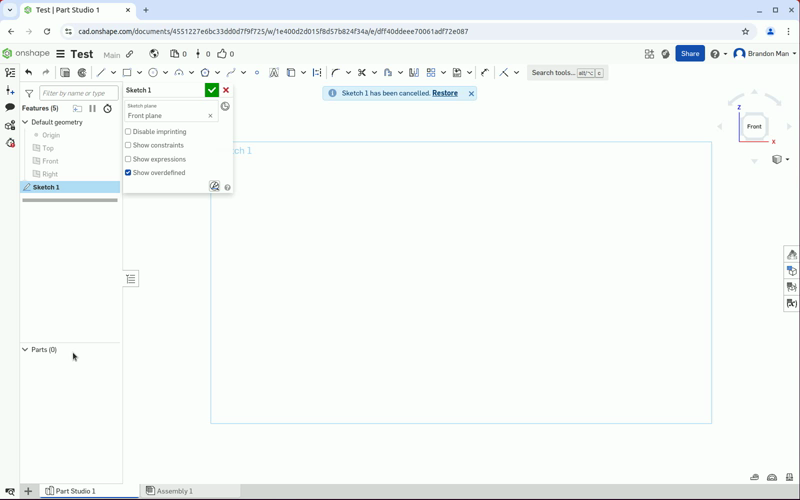
key(c)
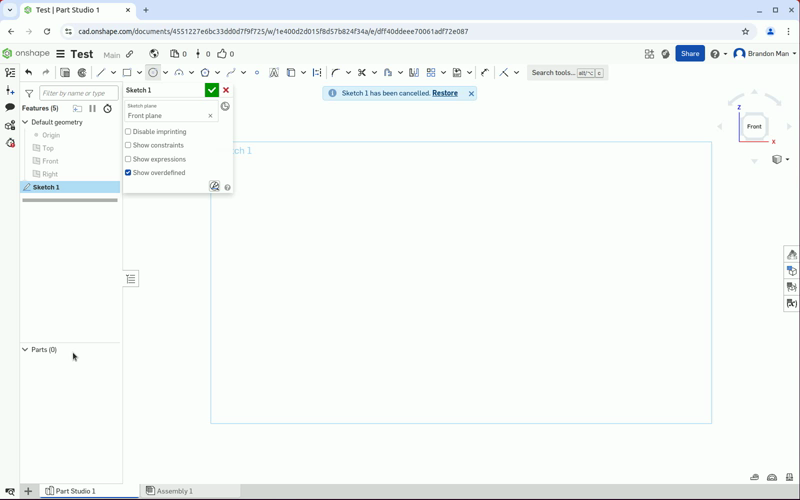
key_down(shift)
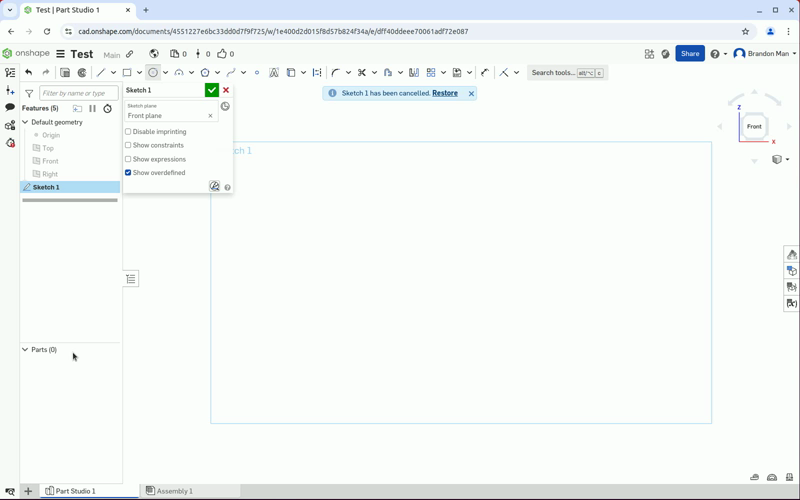
mouse_move(461, 282)
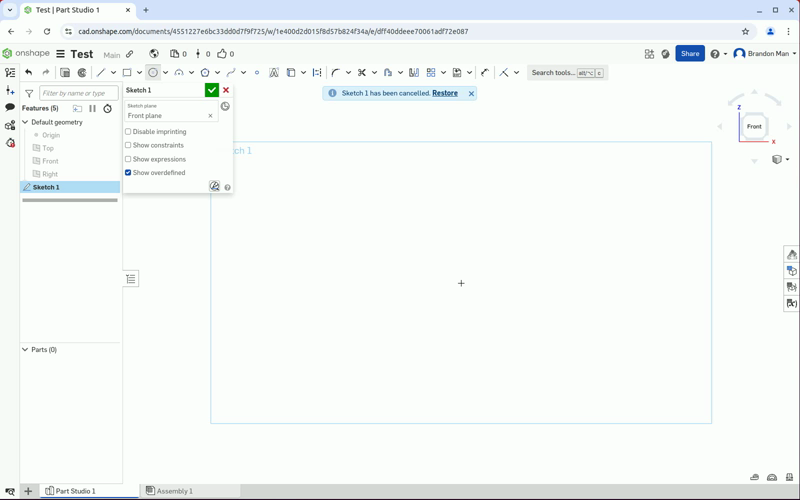
click(461, 282)
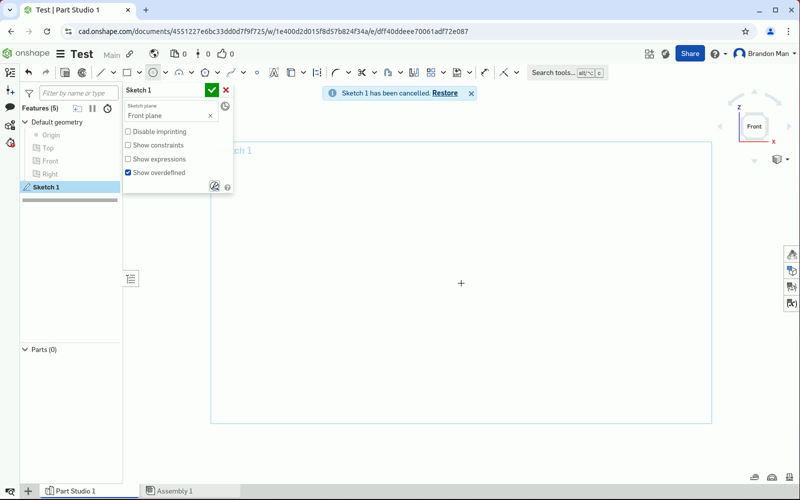
key_up(shift)
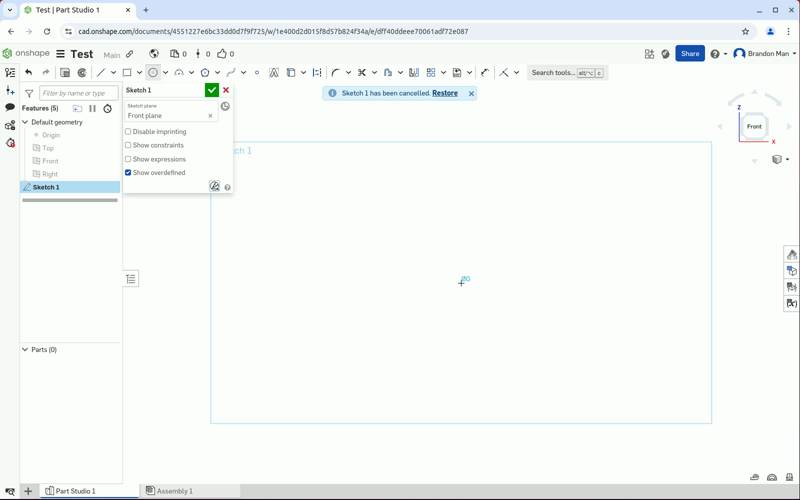
mouse_move(497, 282)
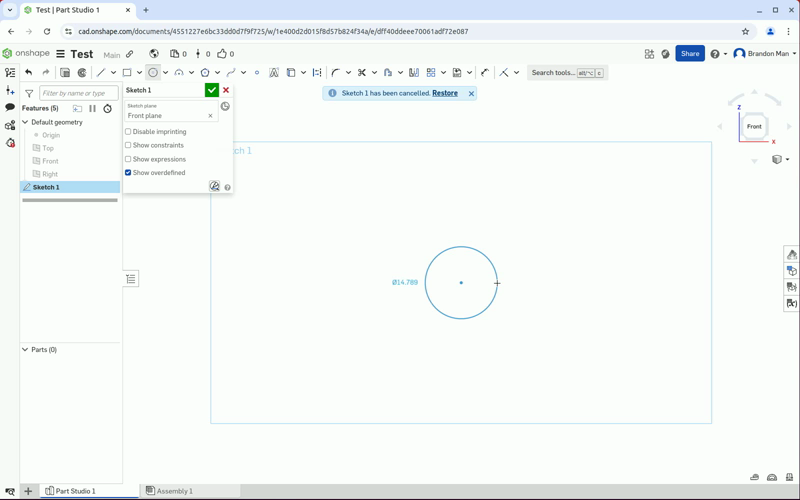
click(497, 282)
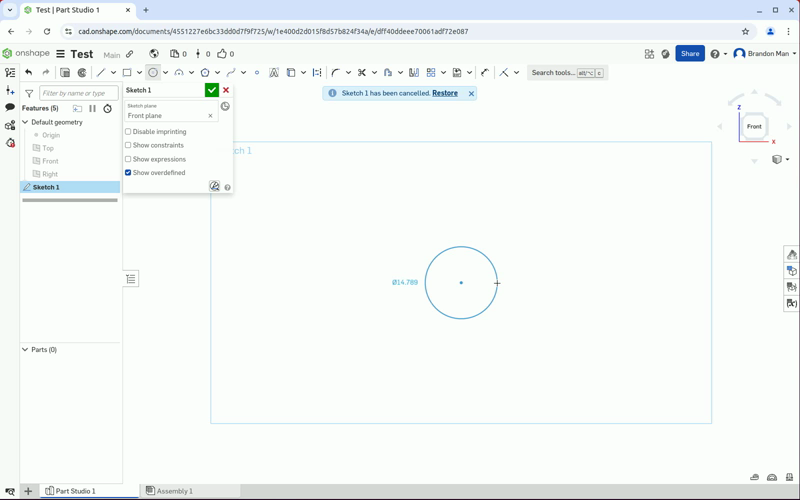
key(esc)
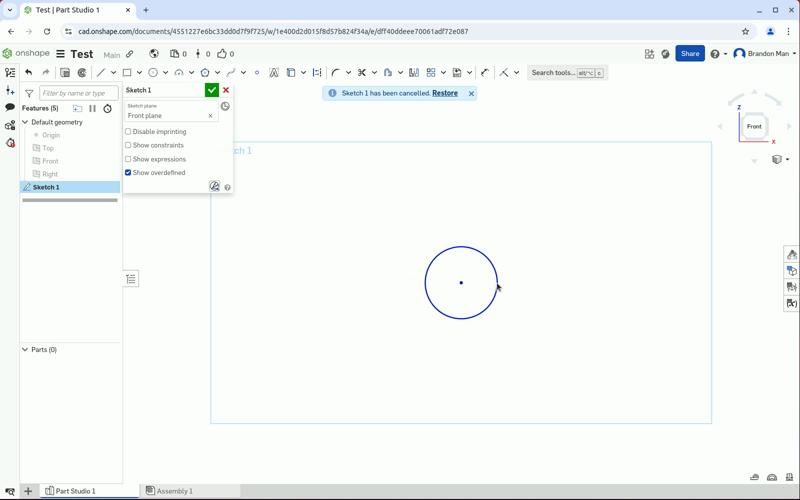
key(c)
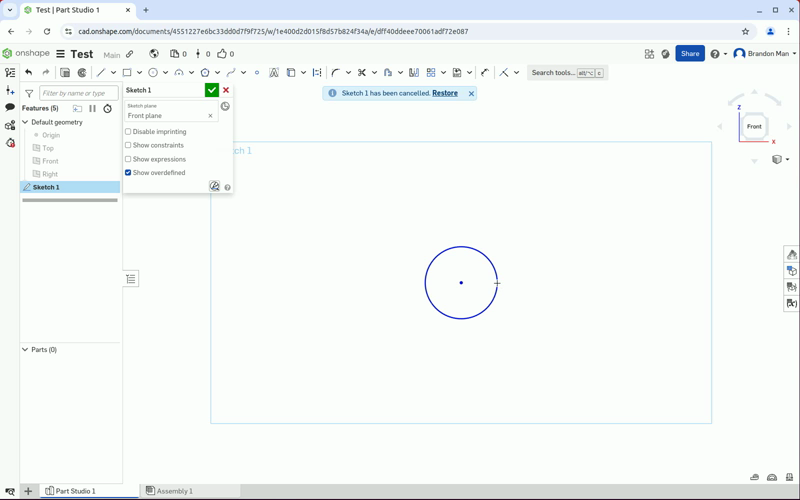
key_down(shift)
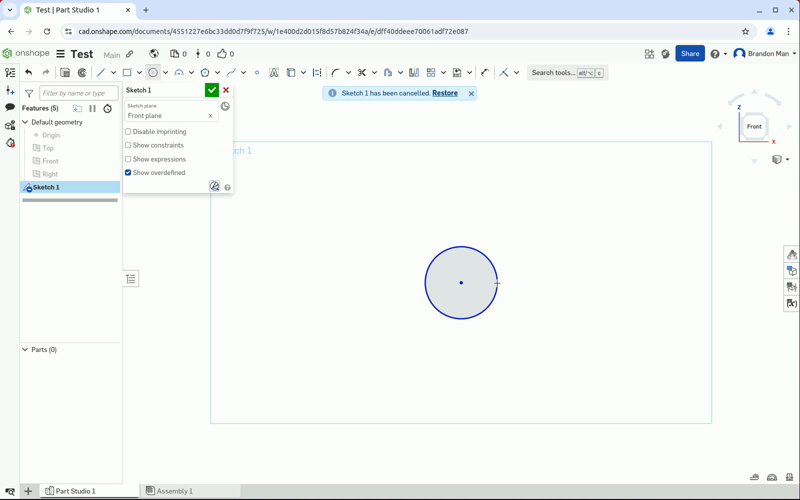
mouse_move(461, 282)
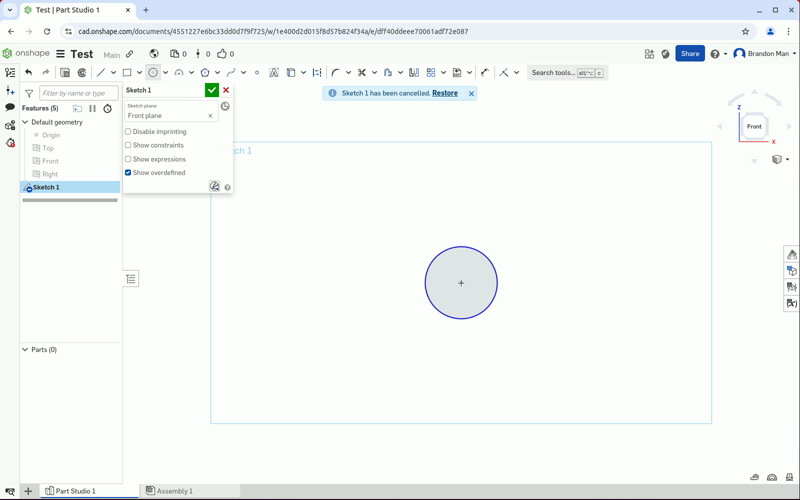
click(461, 282)
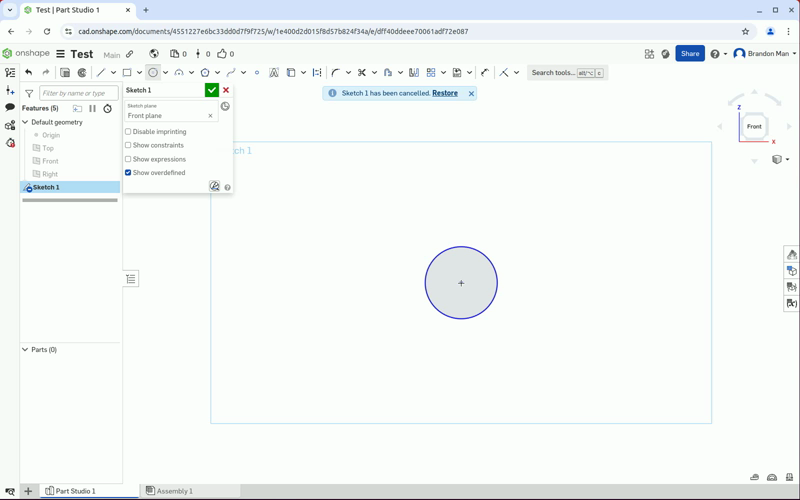
key_up(shift)
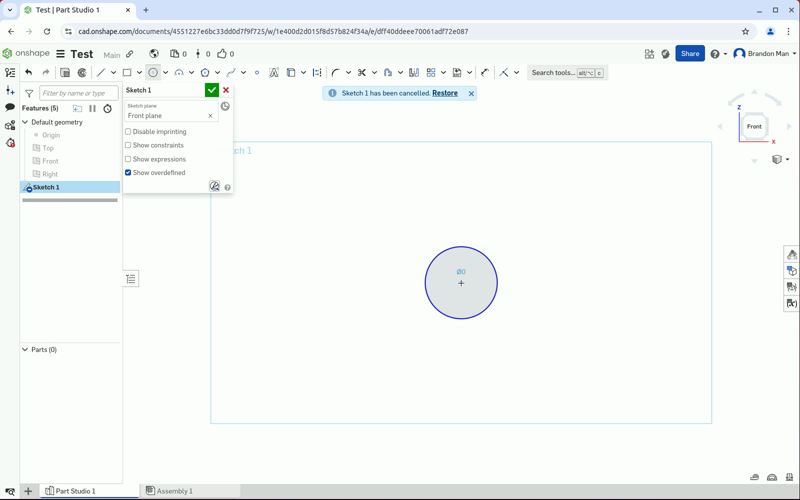
mouse_move(479, 282)
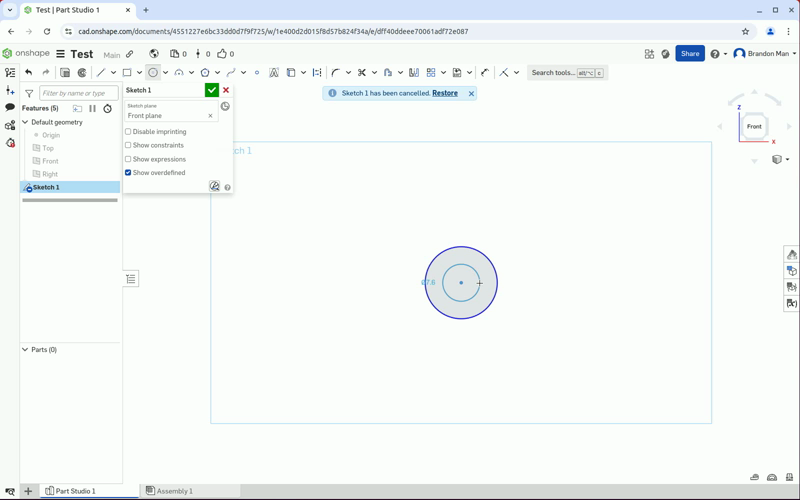
click(479, 282)
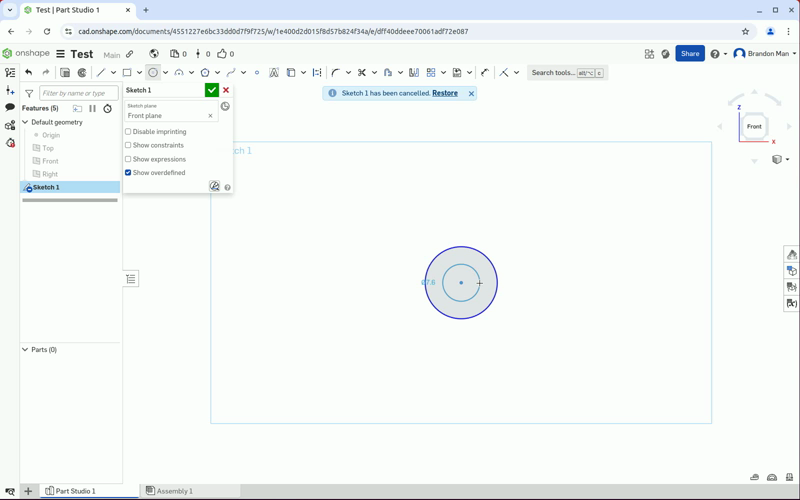
key(esc)
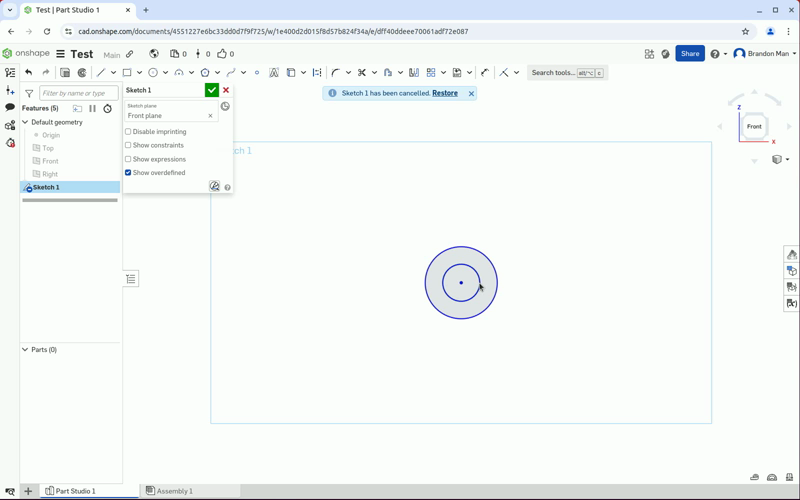
mouse_move(466, 256)
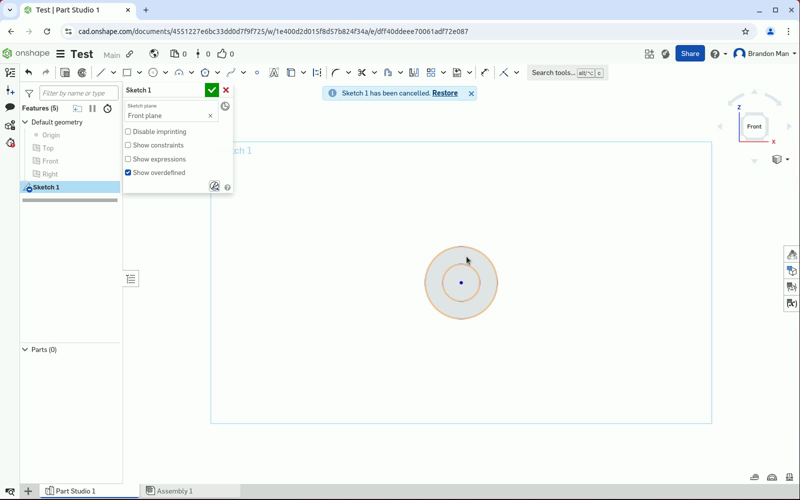
click(466, 256)
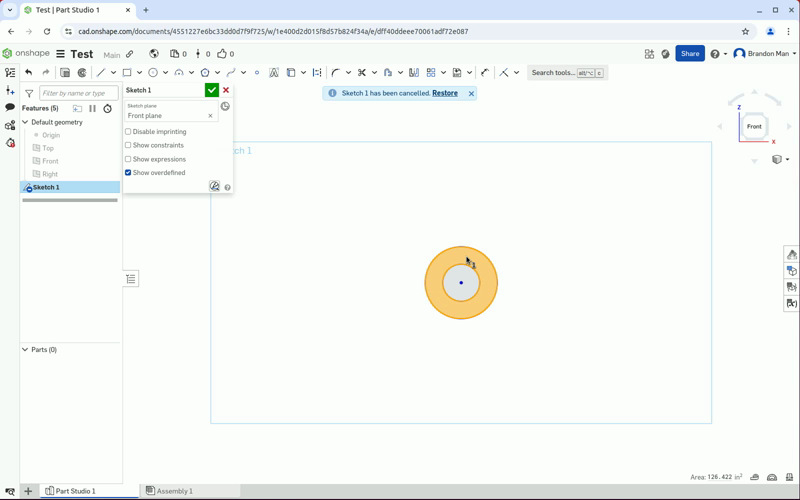
mouse_move(73, 352)
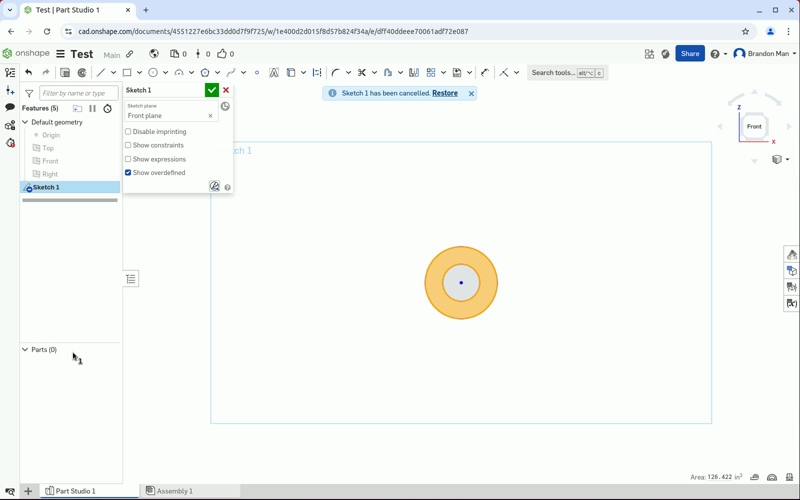
key(shift+y)
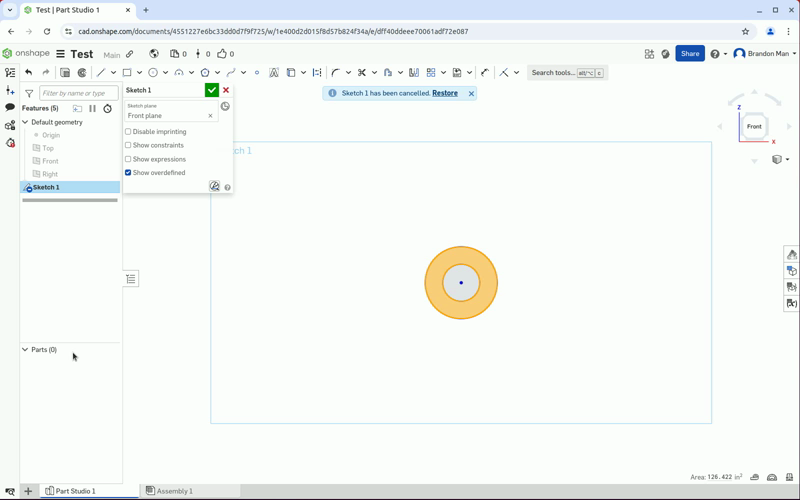
key(shift+e)
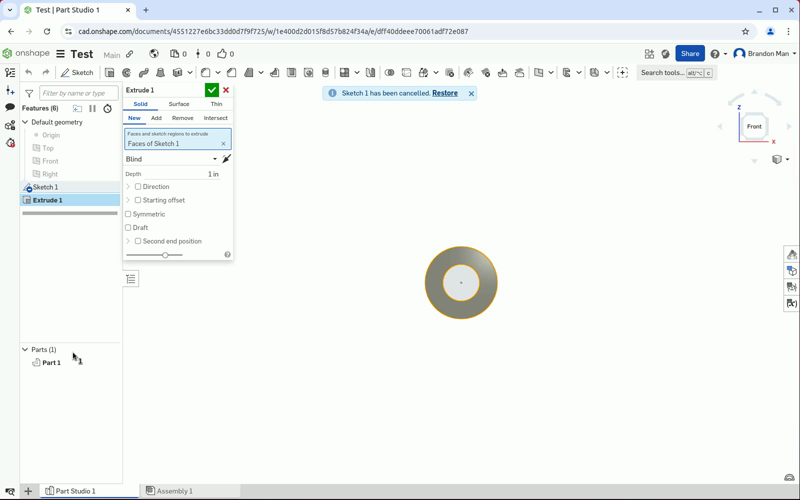
mouse_move(143, 106)
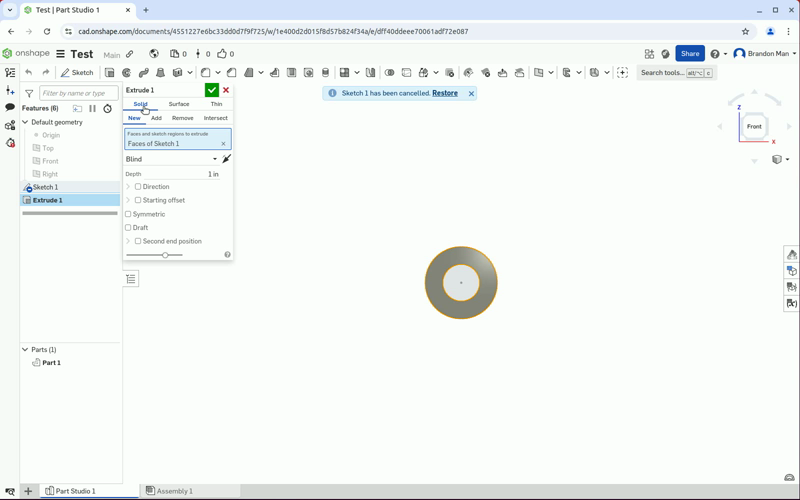
click(143, 106)
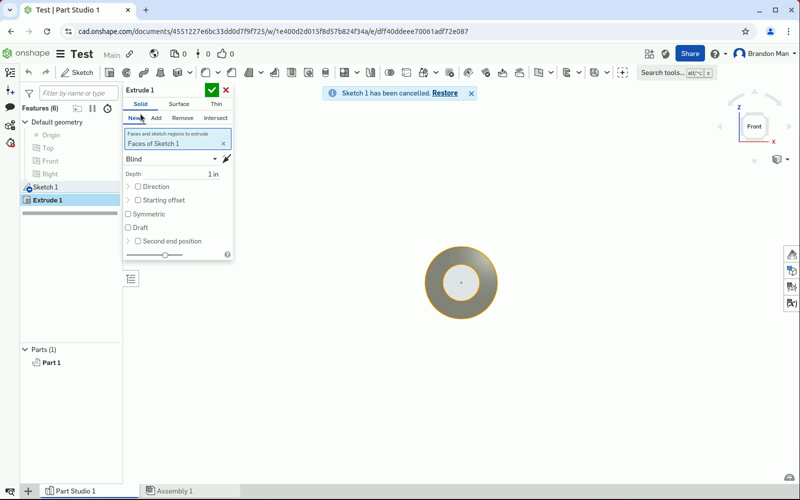
mouse_move(137, 120)
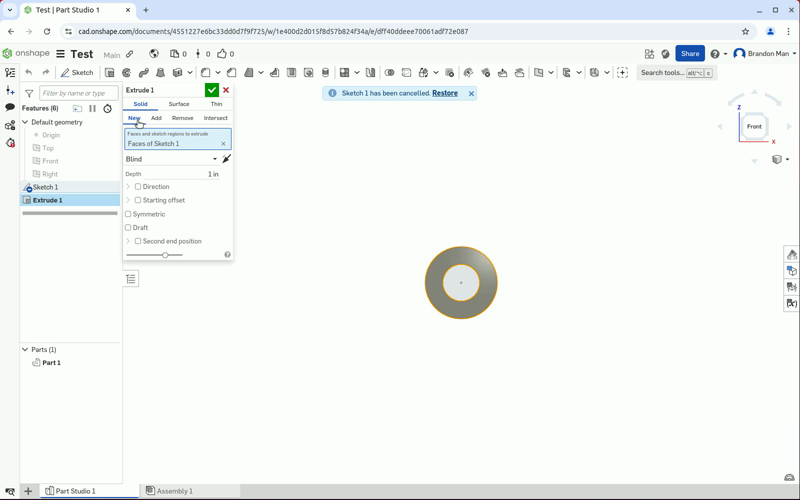
click(137, 120)
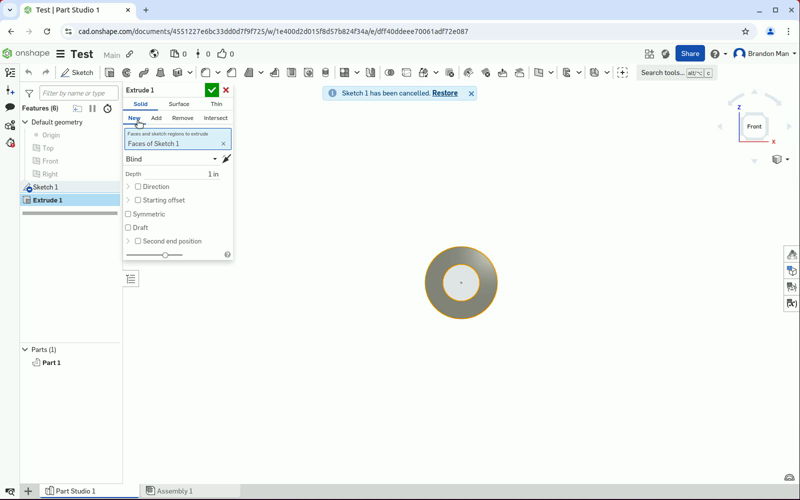
key(tab, 4)
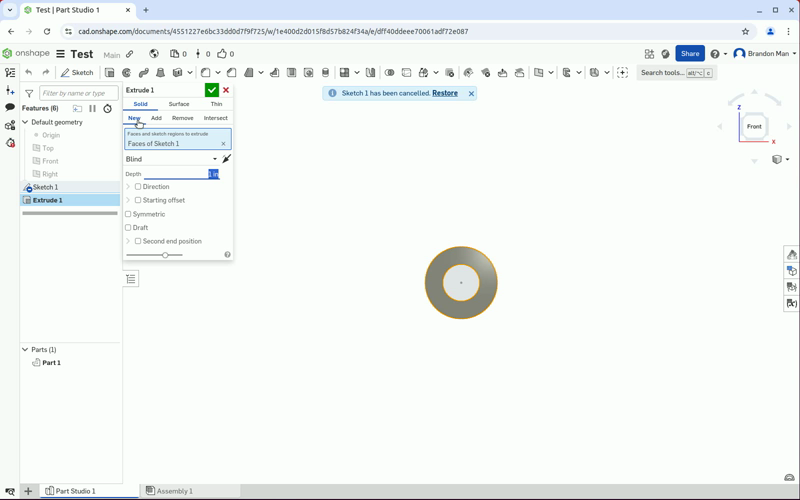
text(3.129)
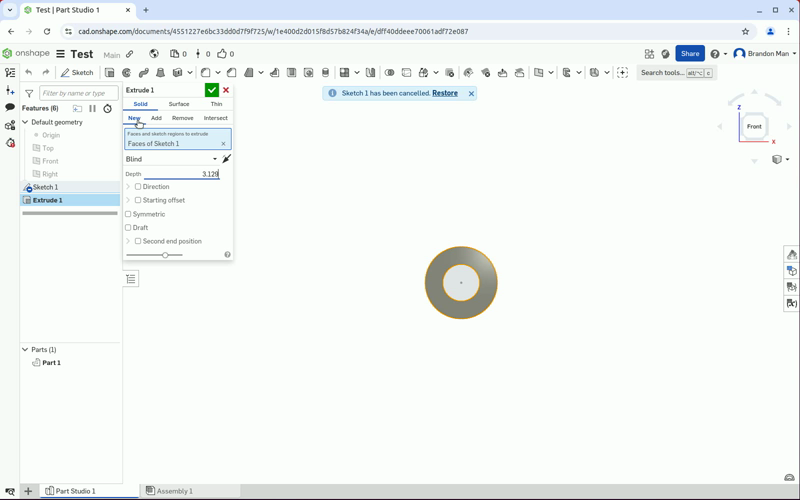
key(enter)
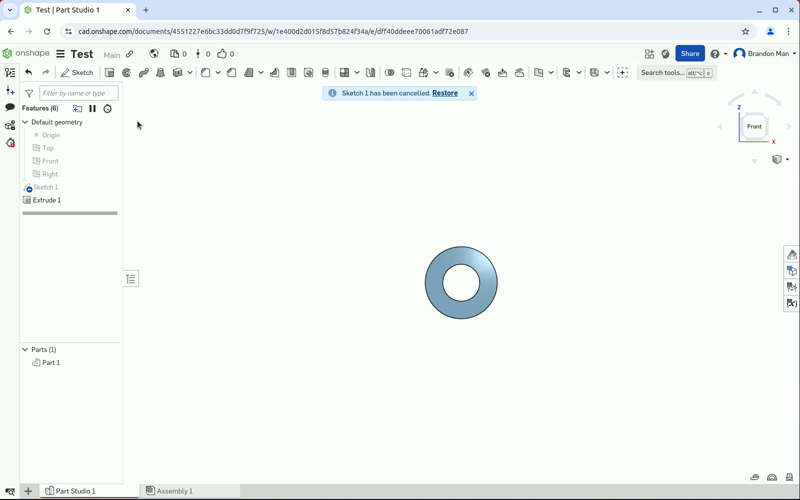
key(shift+h)
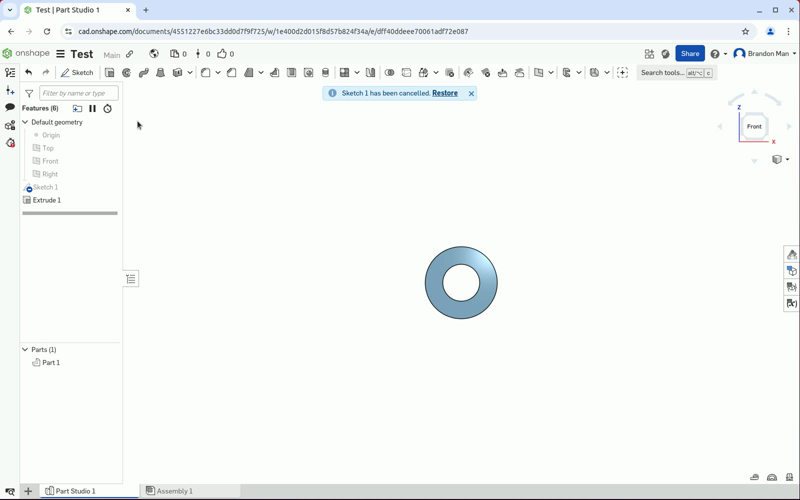
key(shift+h)
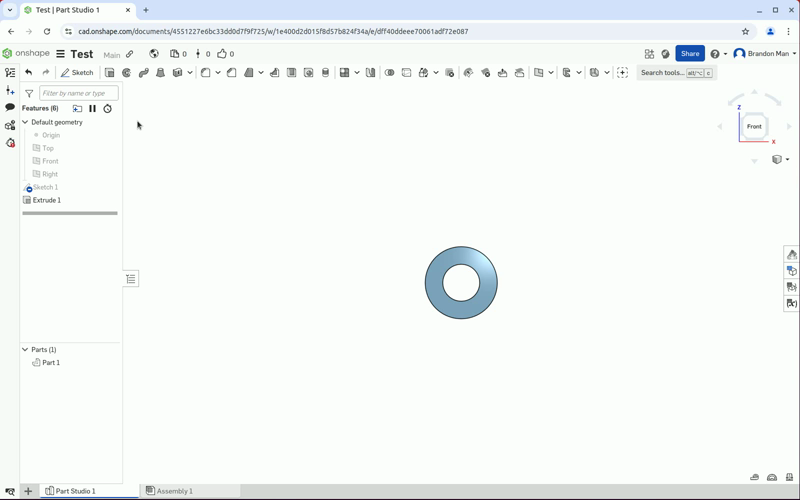
mouse_move(73, 189)
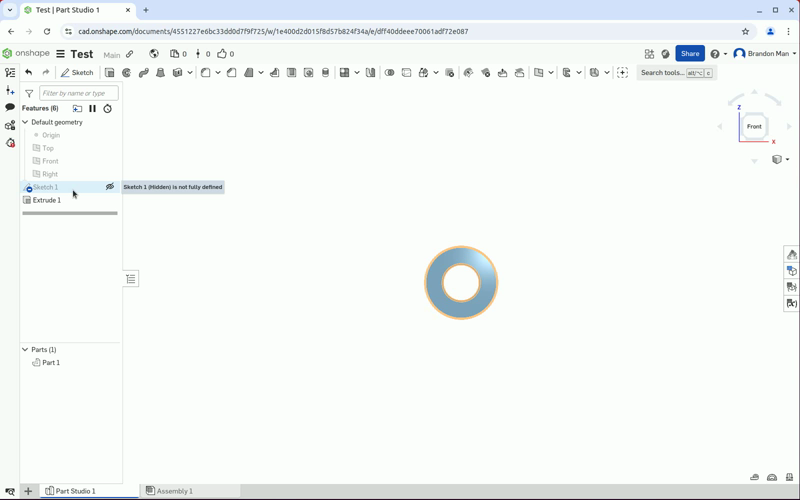
click(73, 189)
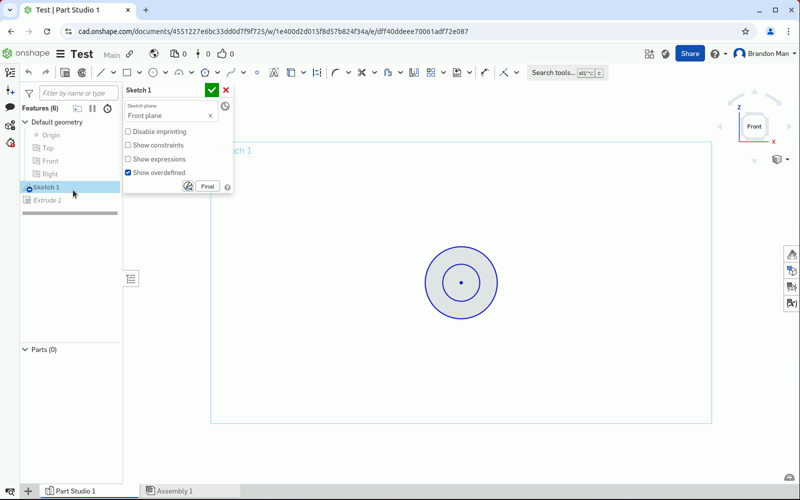
mouse_move(229, 92)
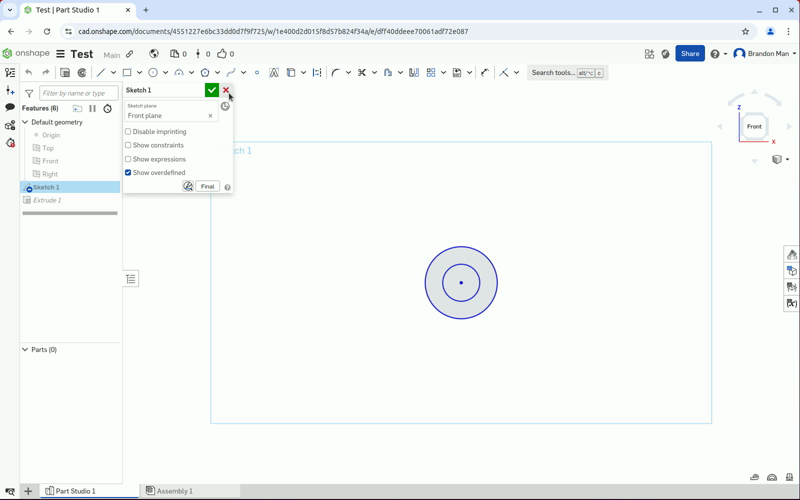
click(229, 92)
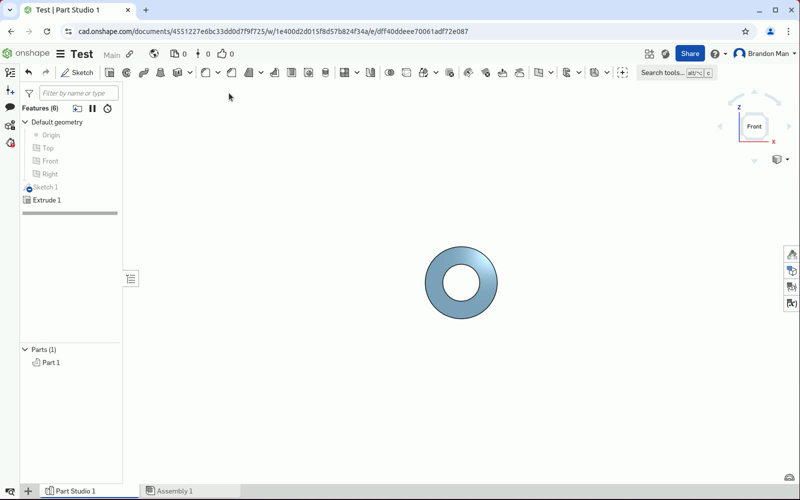
mouse_move(541, 75)
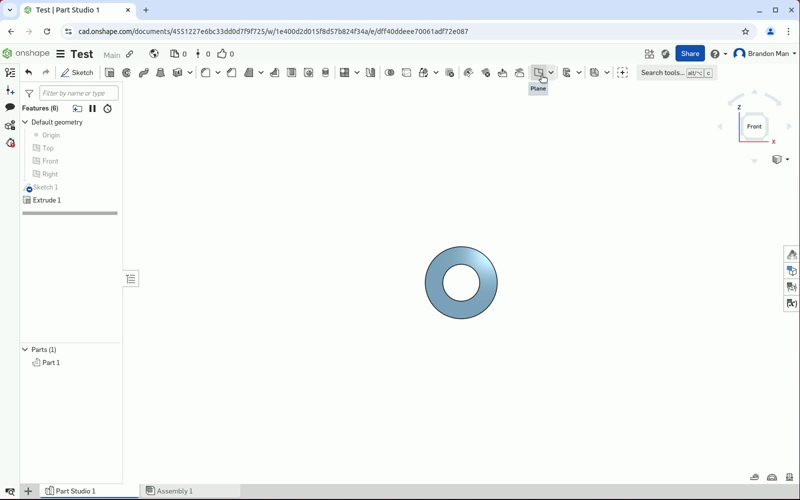
click(541, 75)
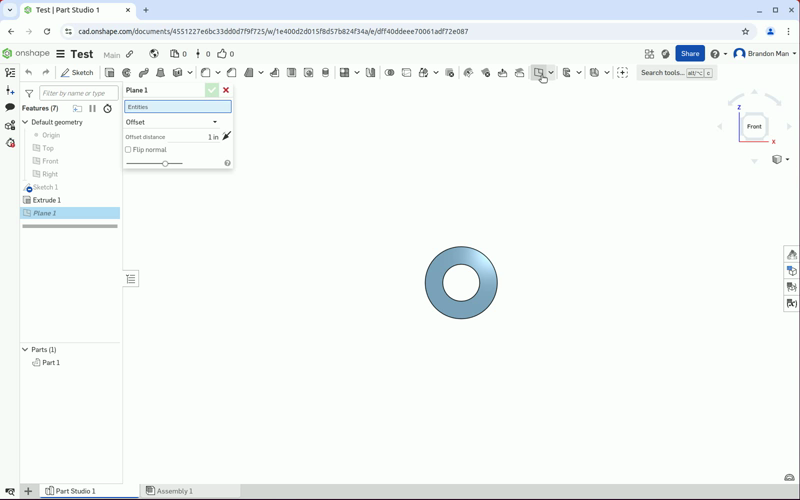
mouse_move(73, 163)
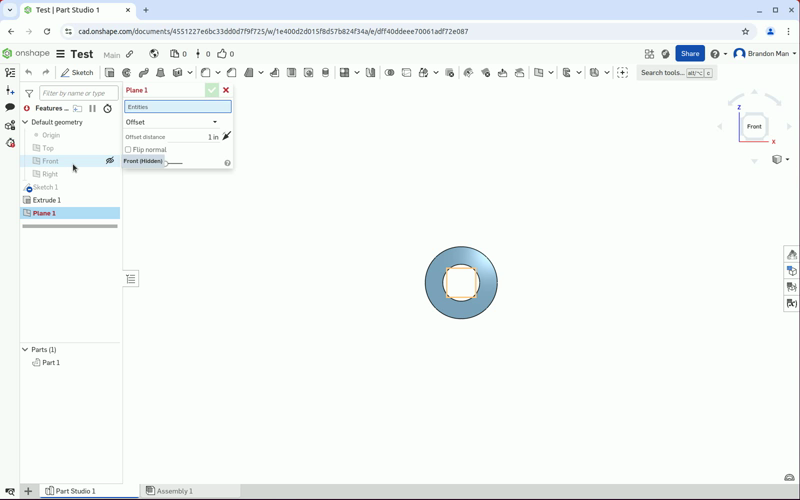
click(73, 163)
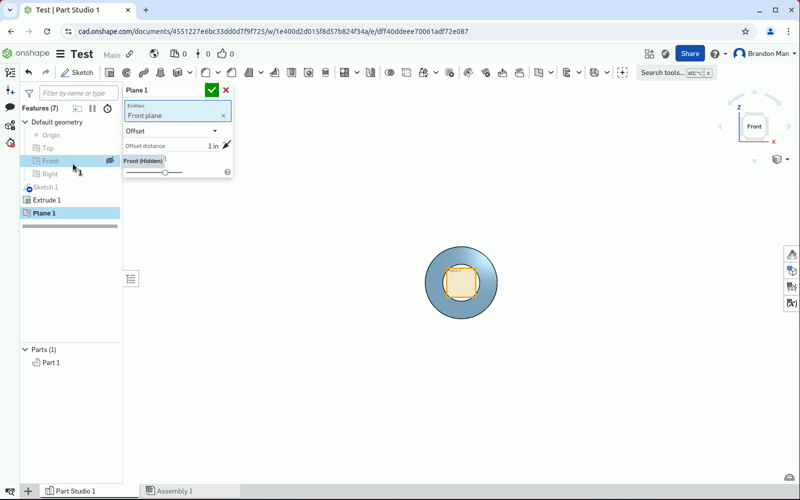
key(tab, 2)
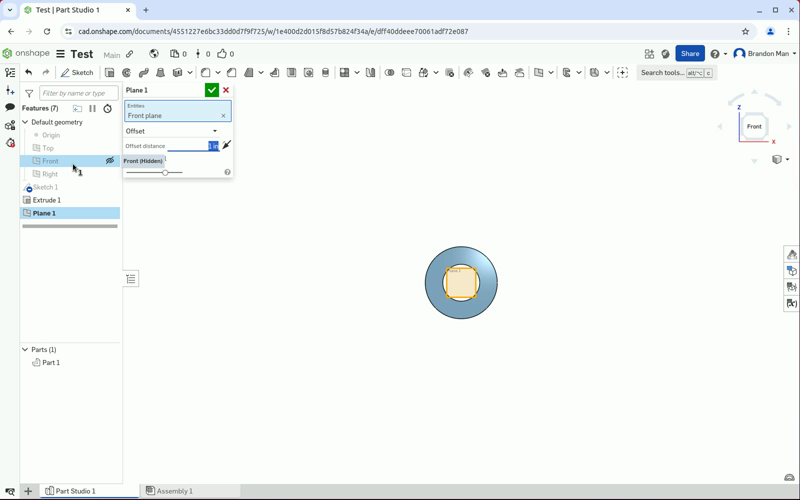
text(3.143)
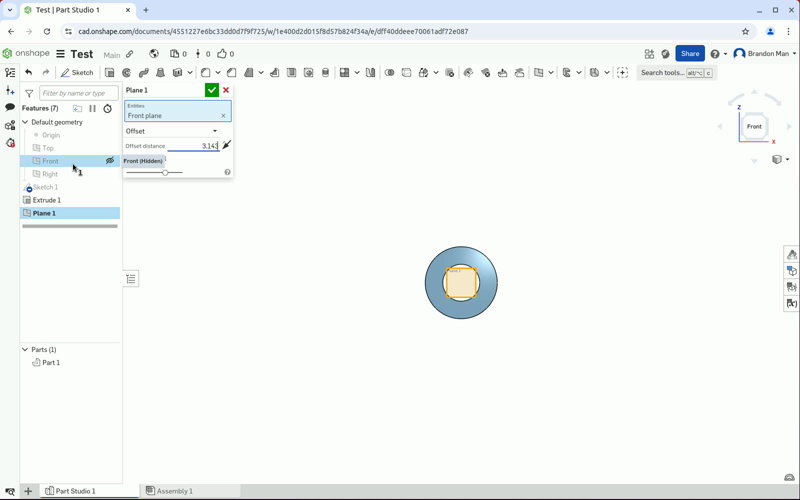
key(enter, 2)
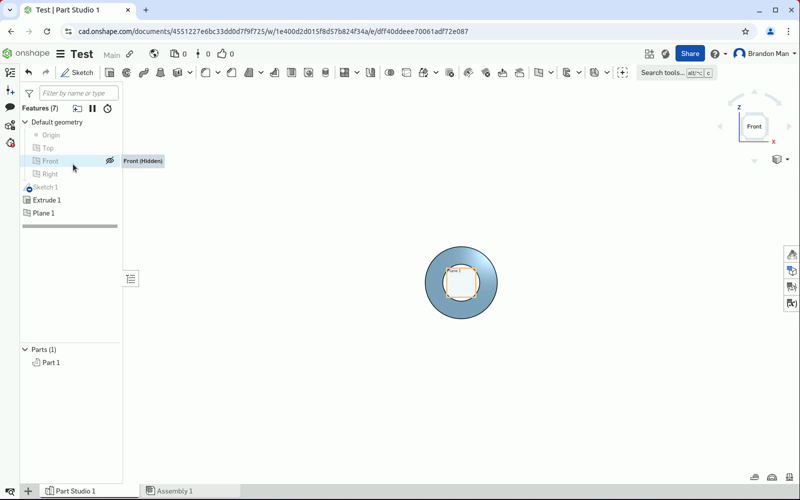
key(shift+s)
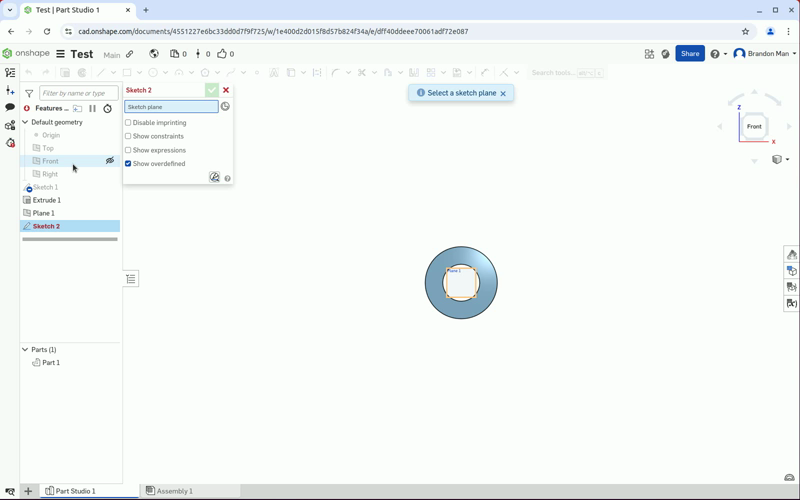
mouse_move(73, 215)
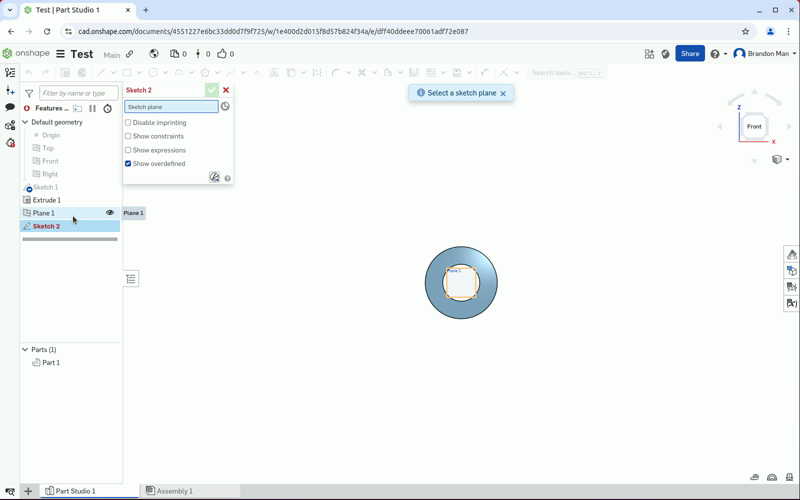
click(73, 215)
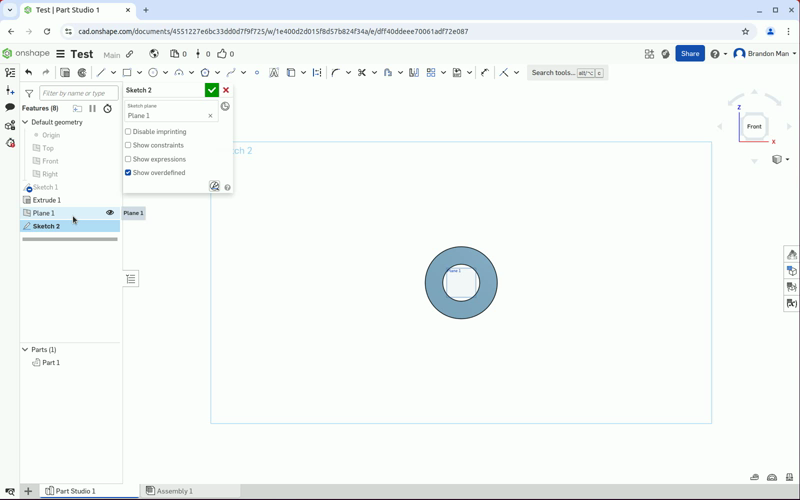
mouse_move(73, 352)
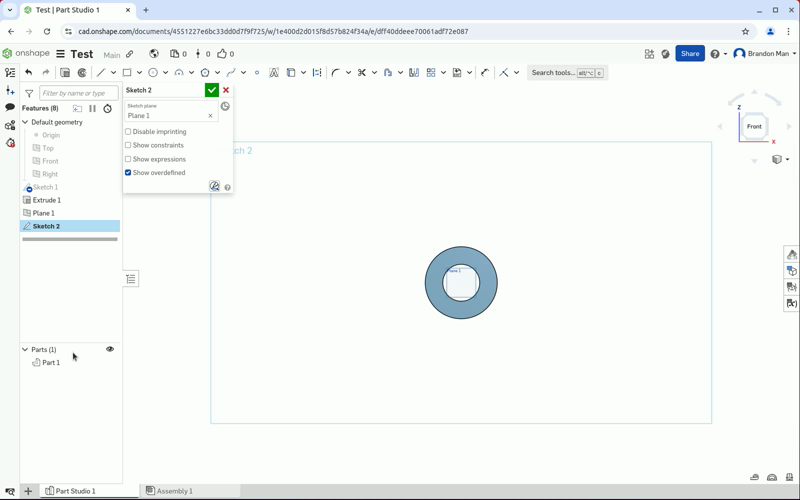
key(y)
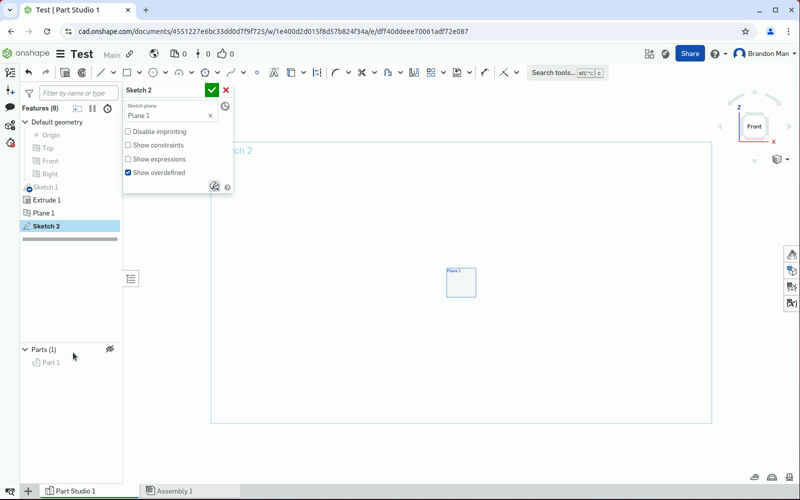
key(c)
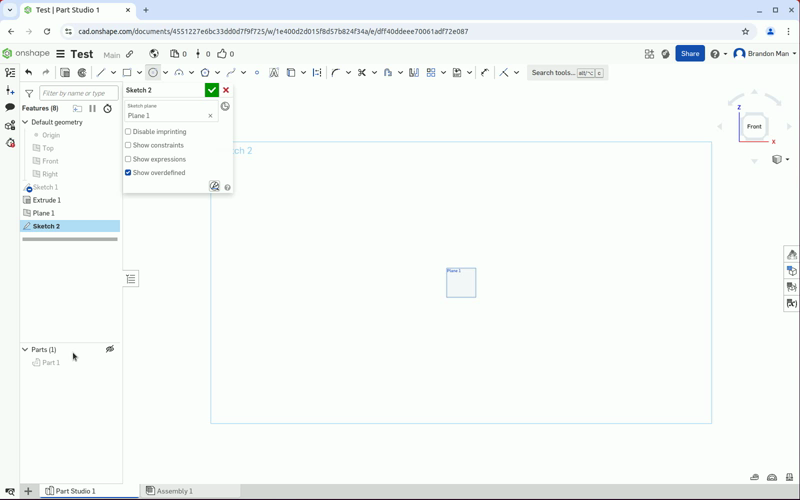
key_down(shift)
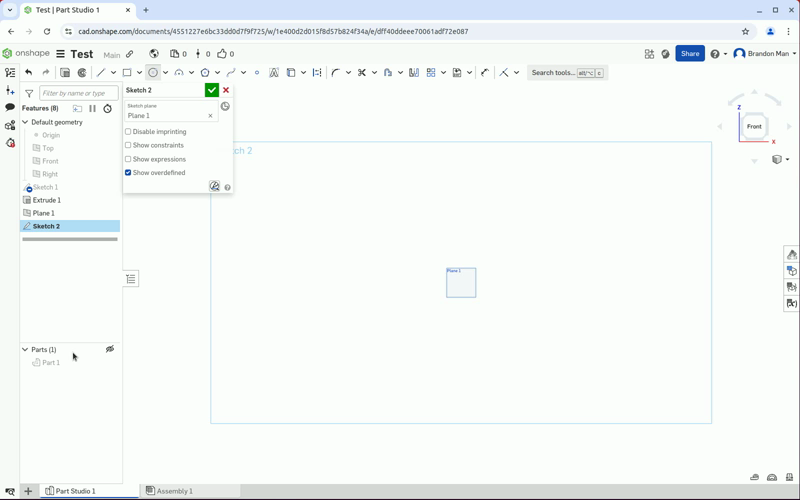
mouse_move(461, 282)
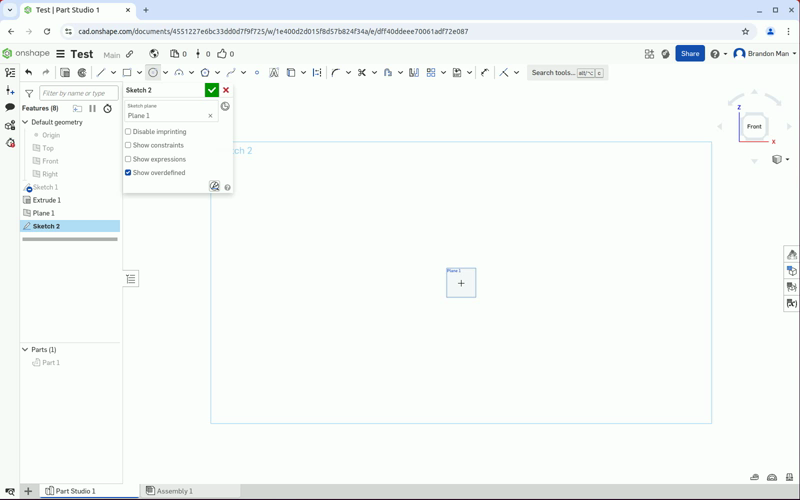
click(461, 282)
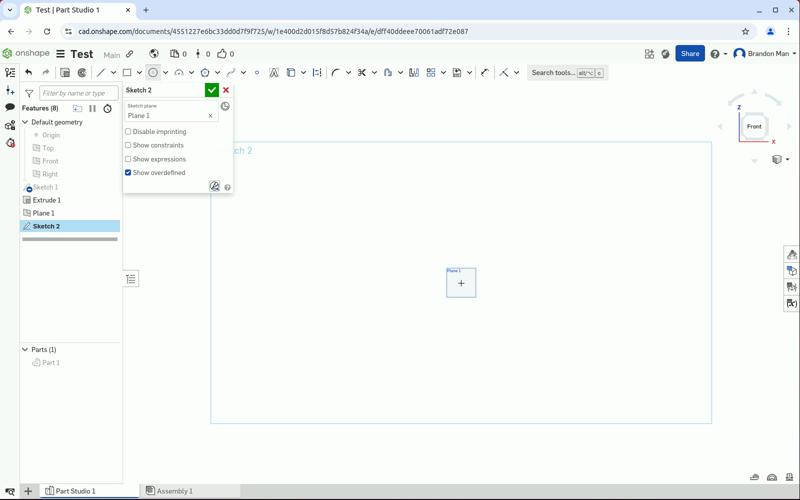
key_up(shift)
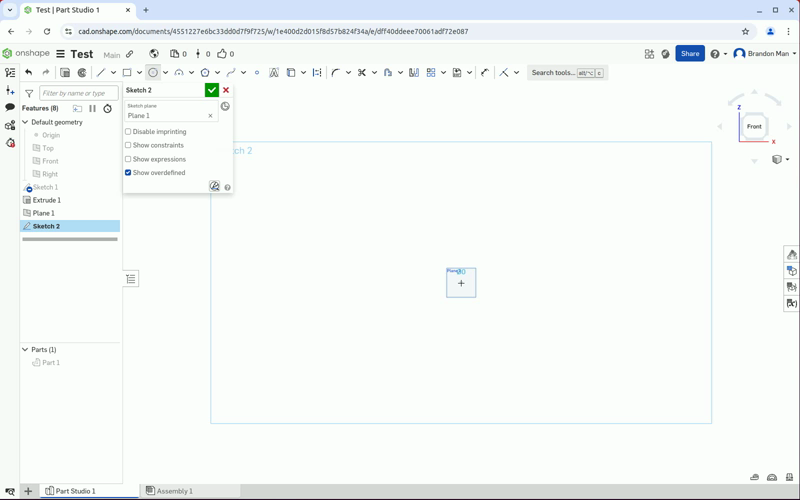
mouse_move(494, 282)
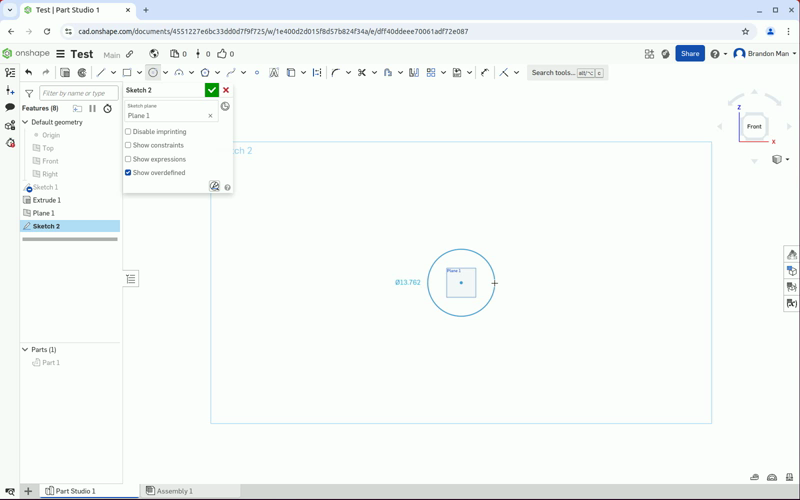
click(494, 282)
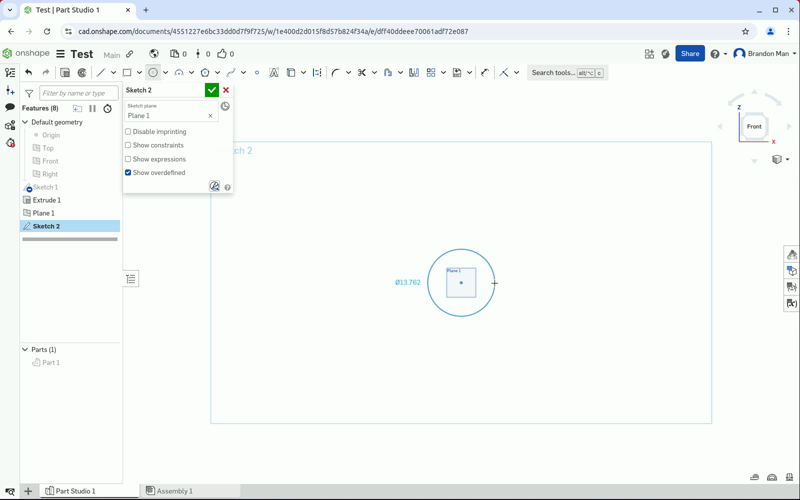
key(esc)
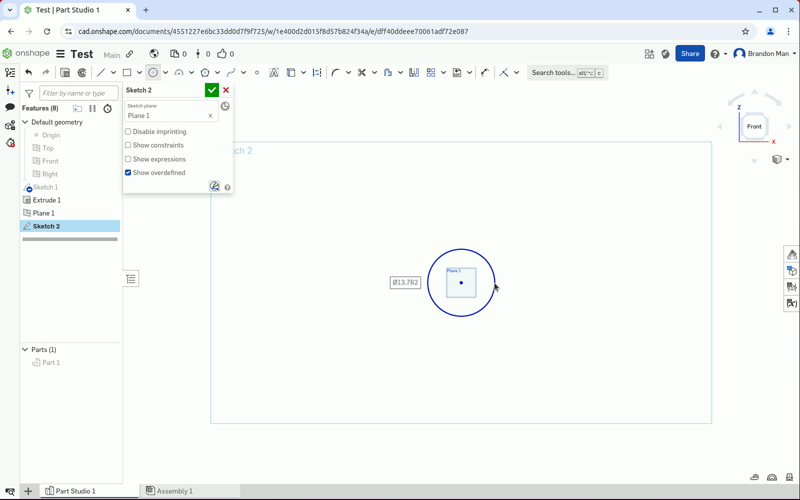
key(c)
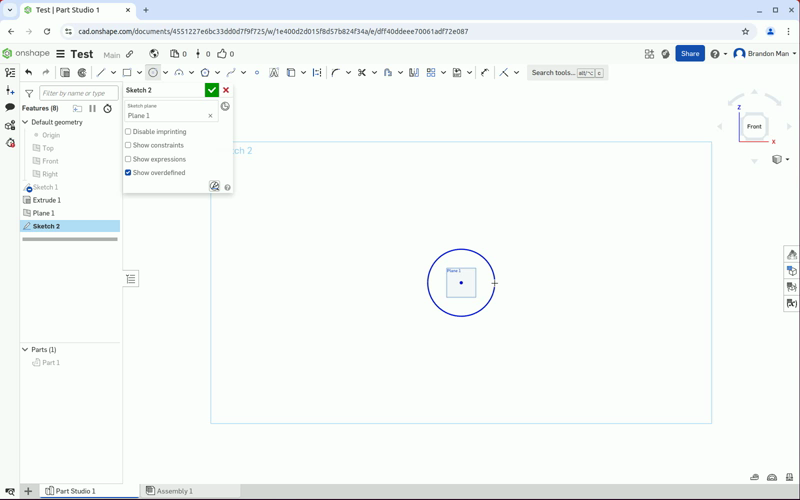
key_down(shift)
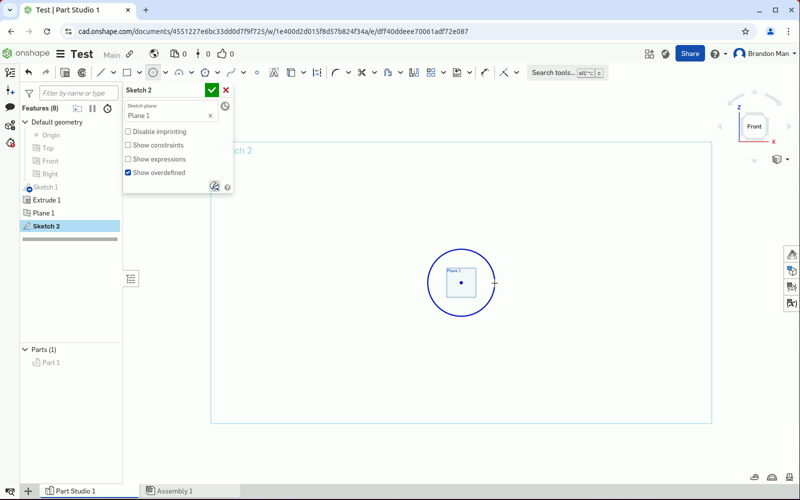
mouse_move(461, 282)
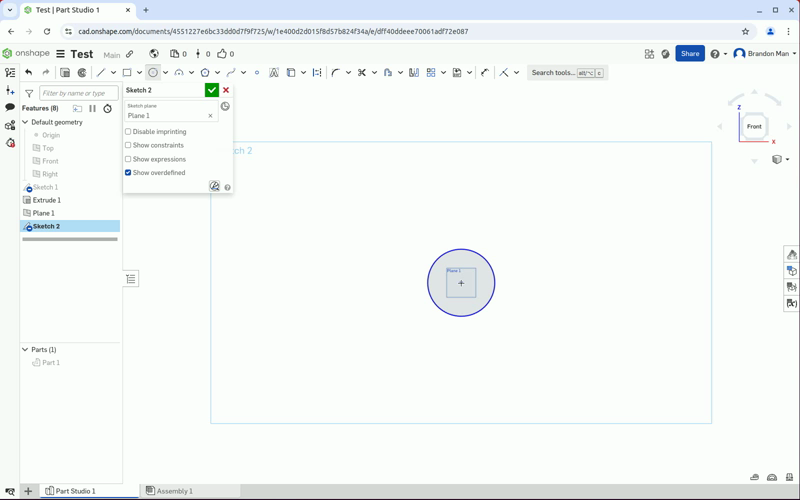
click(461, 282)
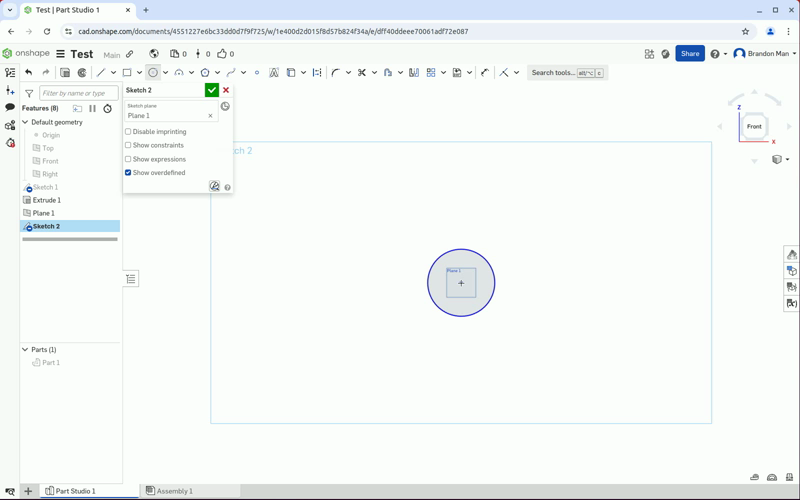
key_up(shift)
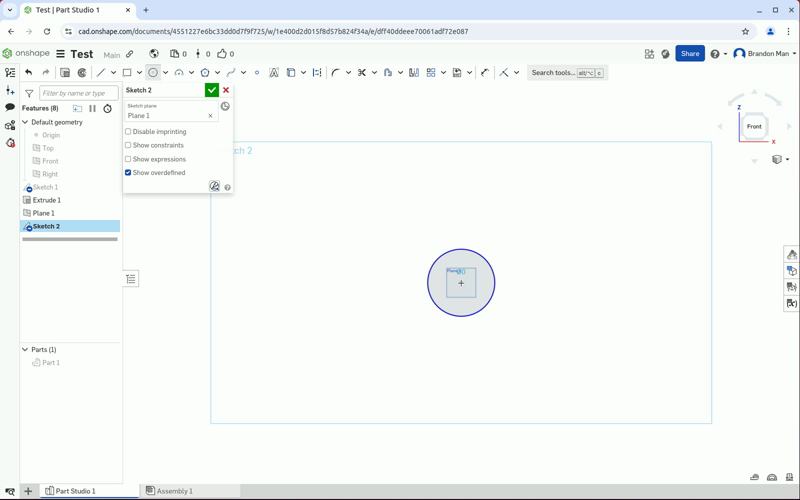
mouse_move(480, 282)
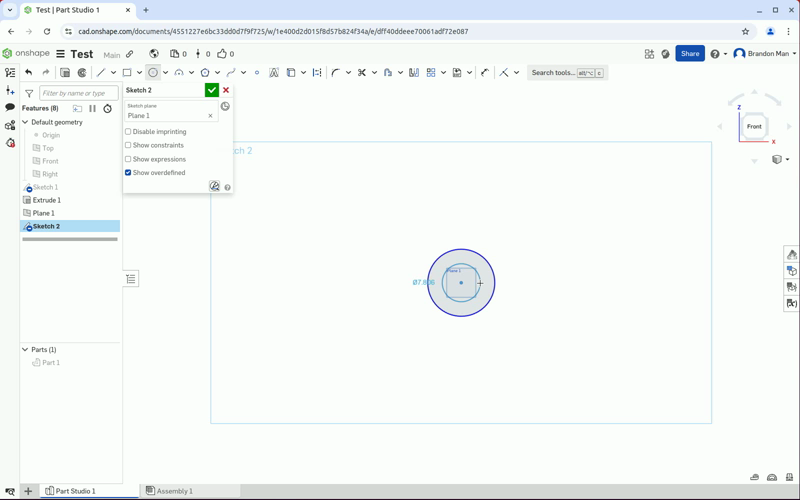
click(480, 282)
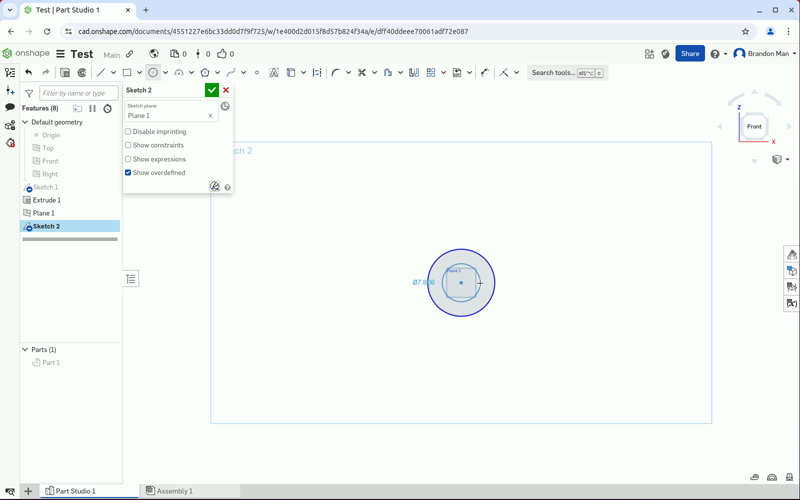
key(esc)
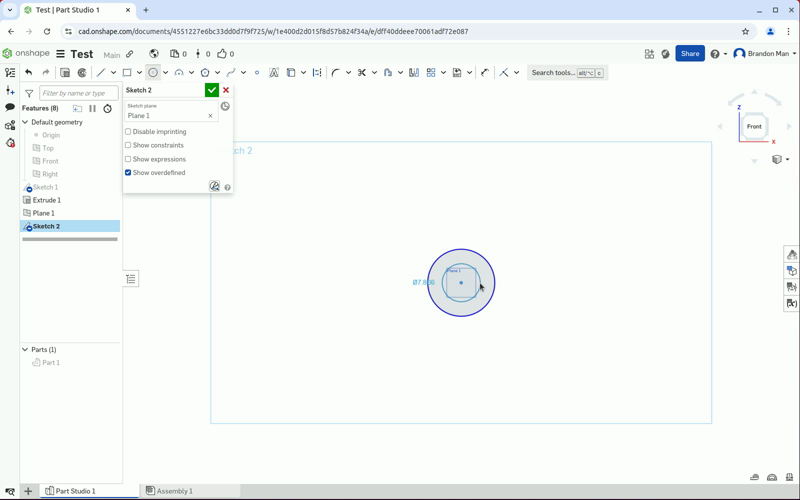
mouse_move(445, 296)
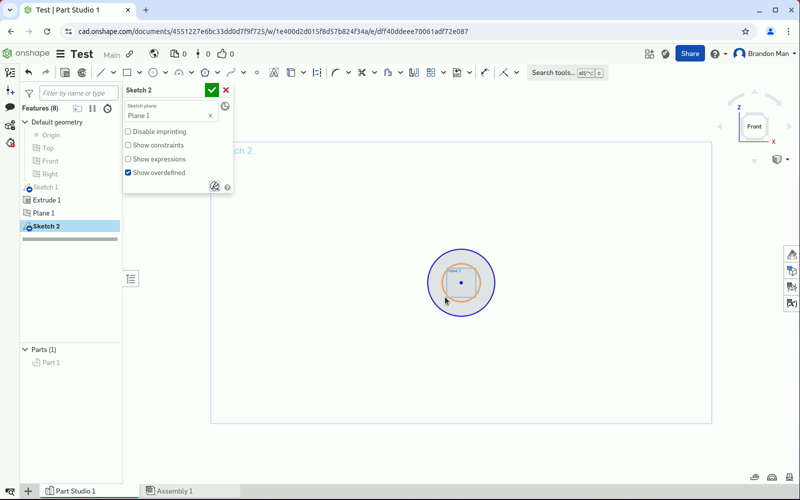
click(445, 296)
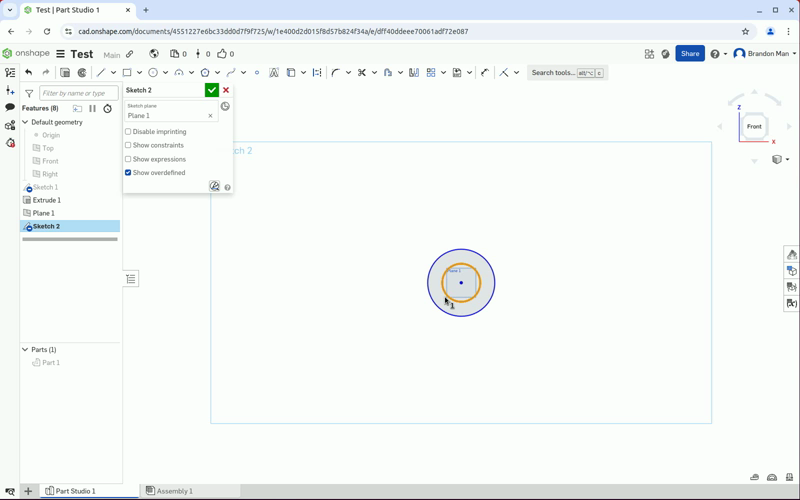
mouse_move(73, 352)
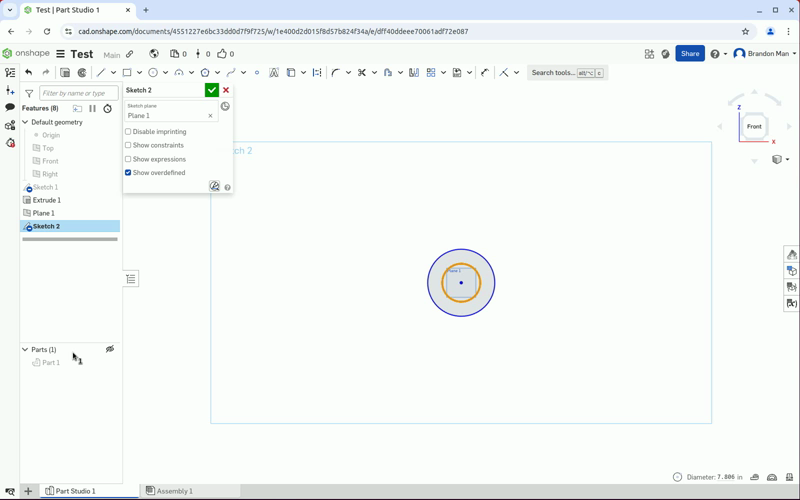
key(shift+y)
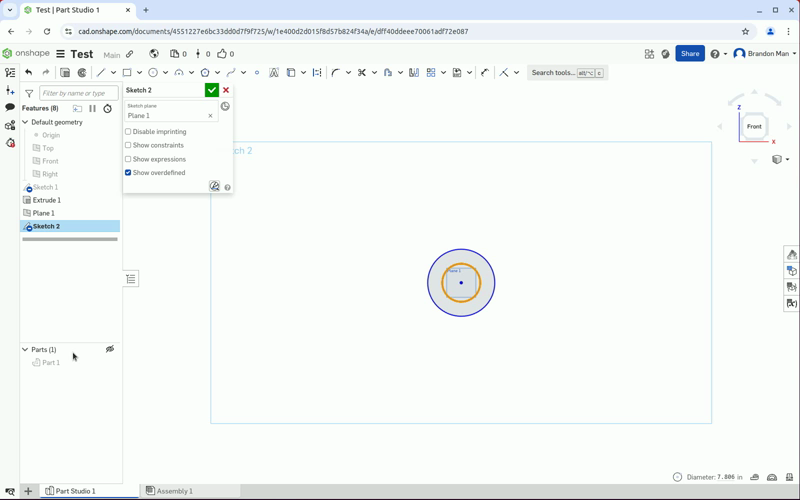
key(shift+e)
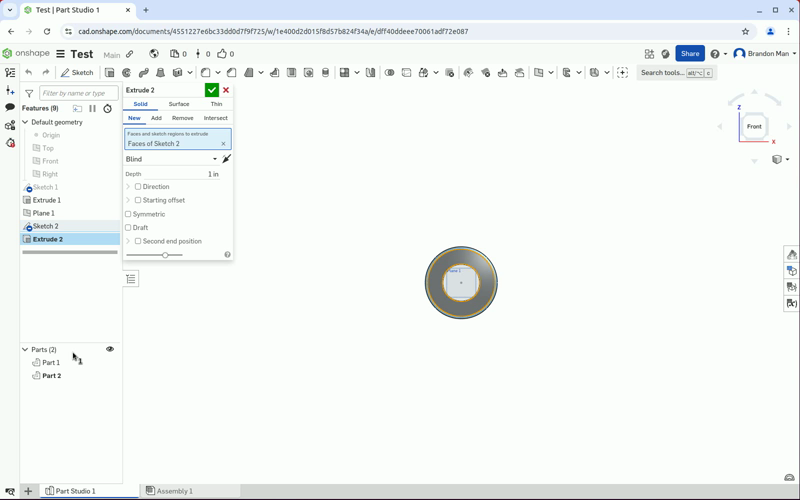
mouse_move(143, 106)
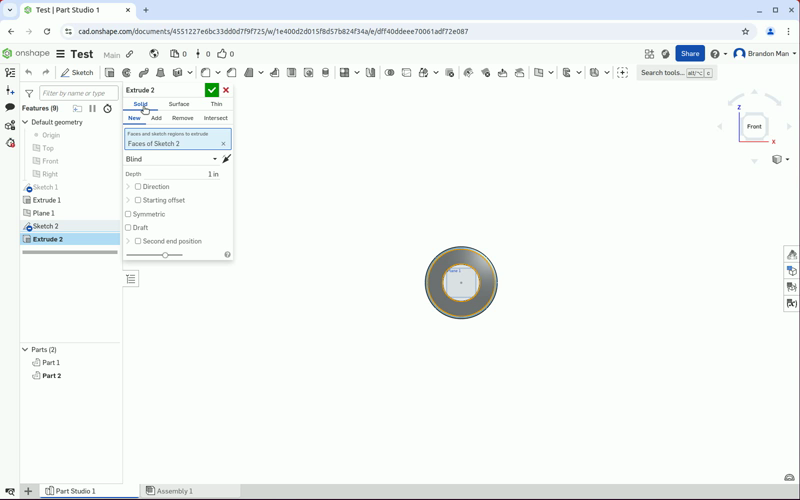
click(143, 106)
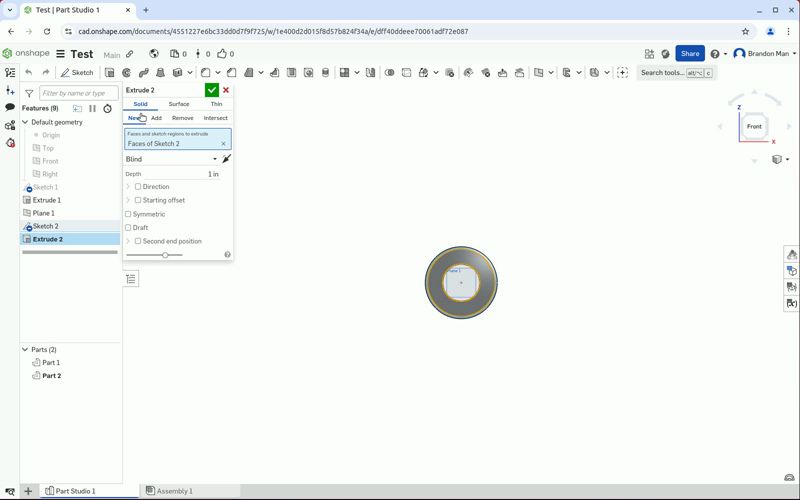
mouse_move(137, 120)
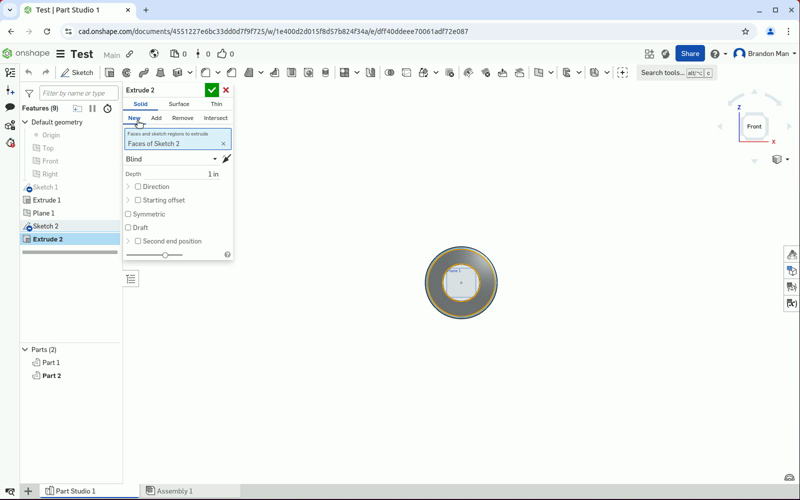
click(137, 120)
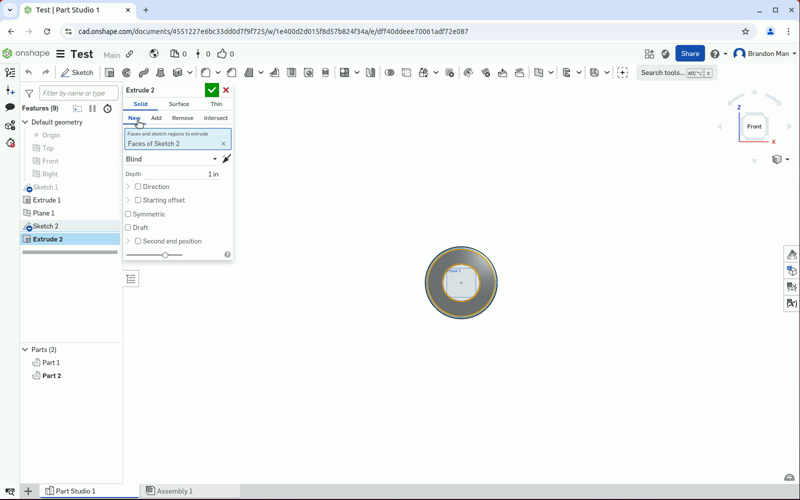
key(tab, 4)
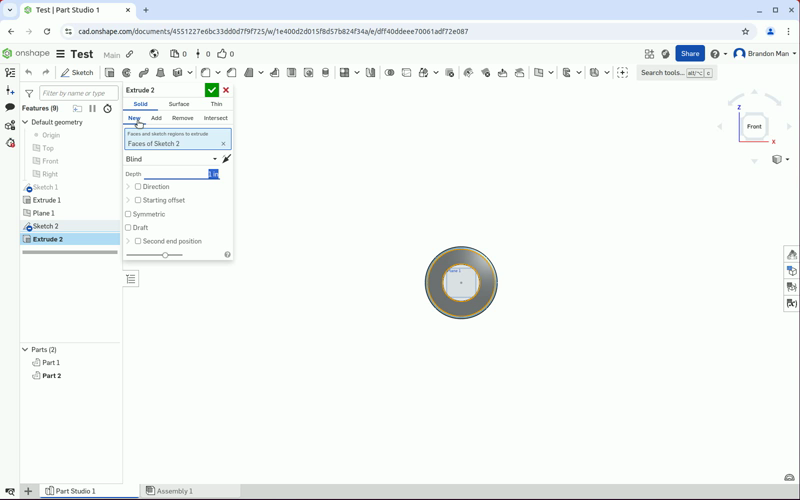
text(0.963)
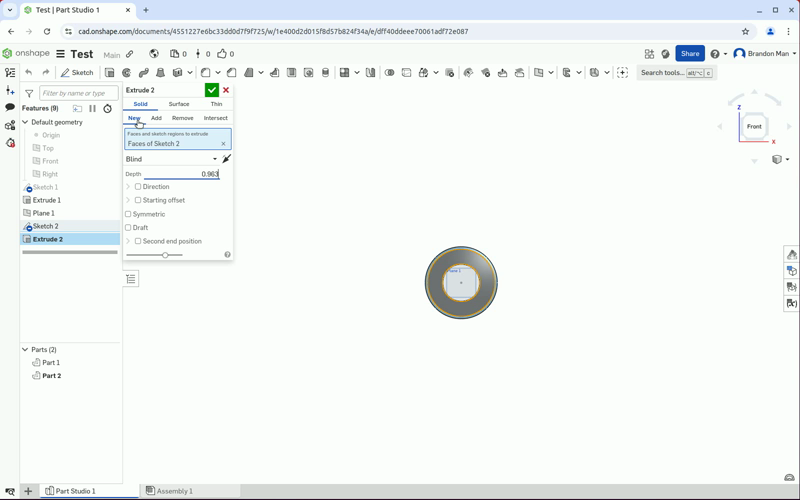
key(enter)
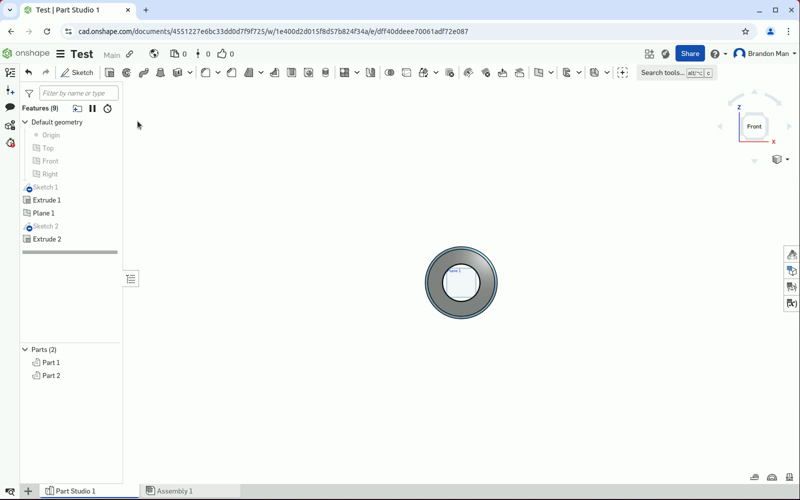
key(shift+h)
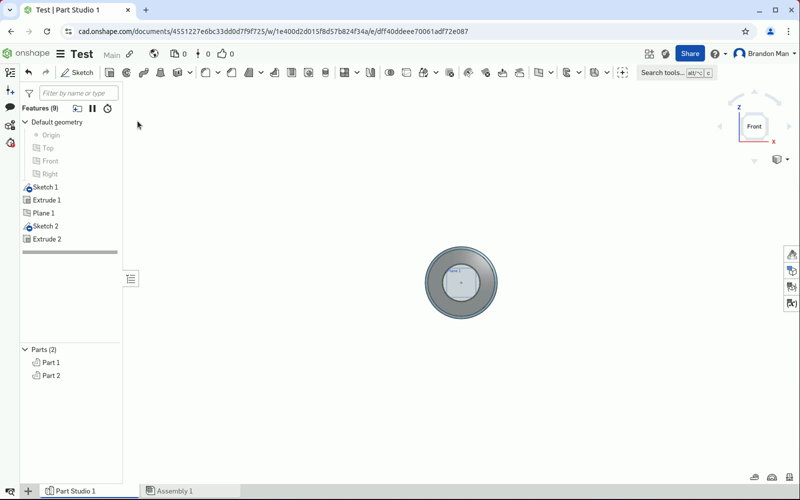
key(shift+h)
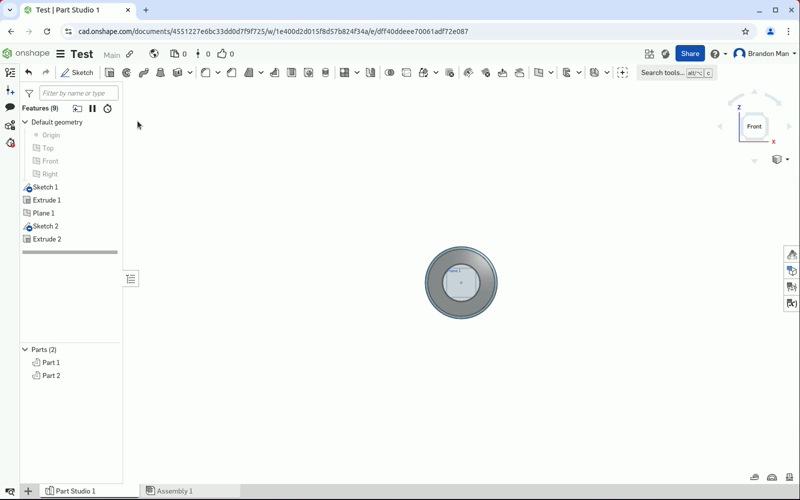
key(shift+7)
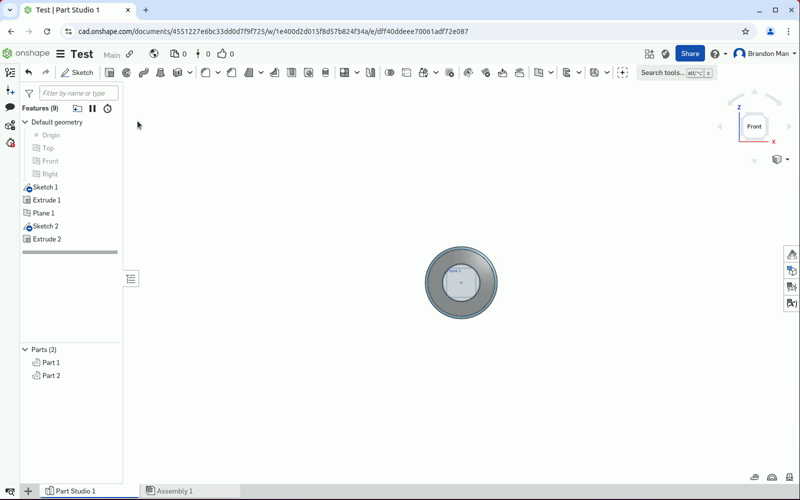
key(left, 2)
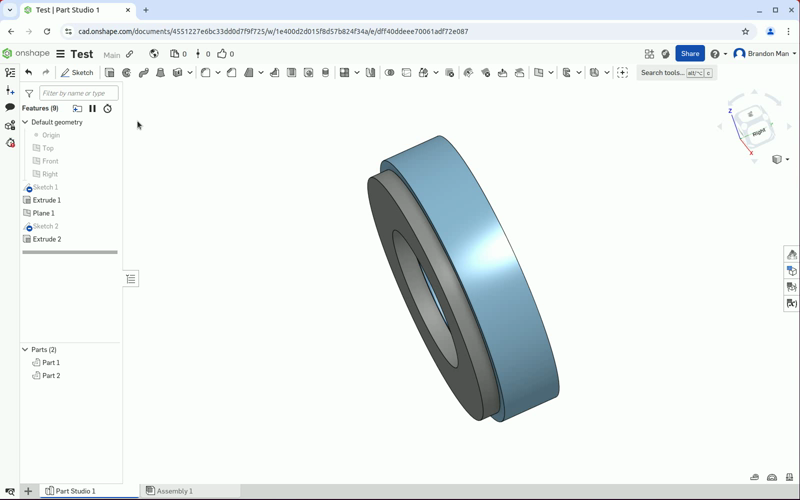
key(down, 2)
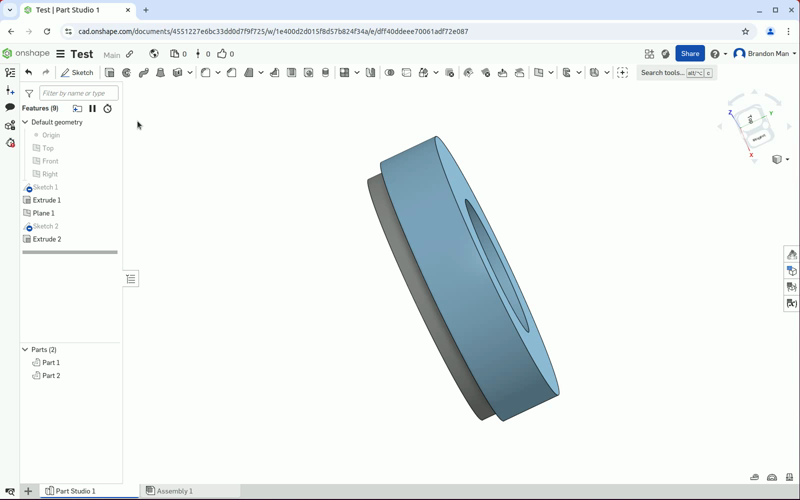
key(up, 2)
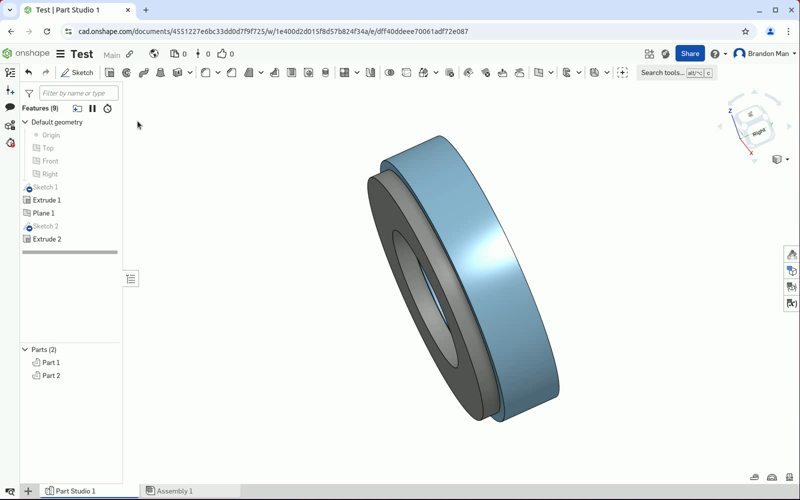
key(right, 2)
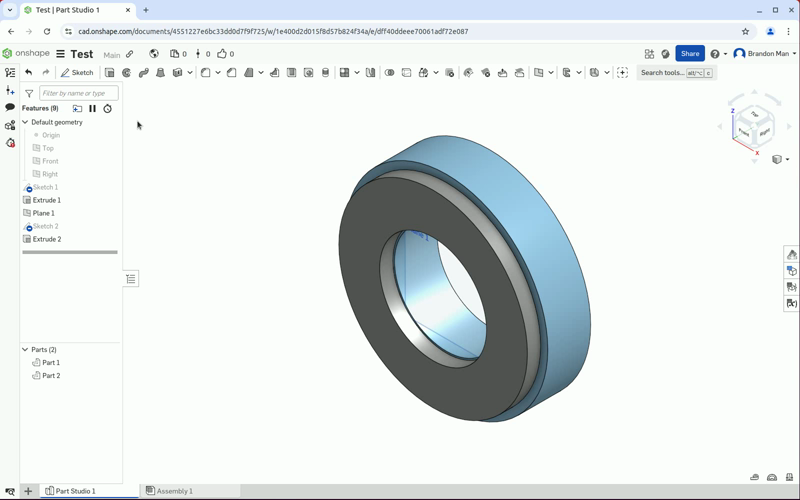
mouse_move(73, 189)
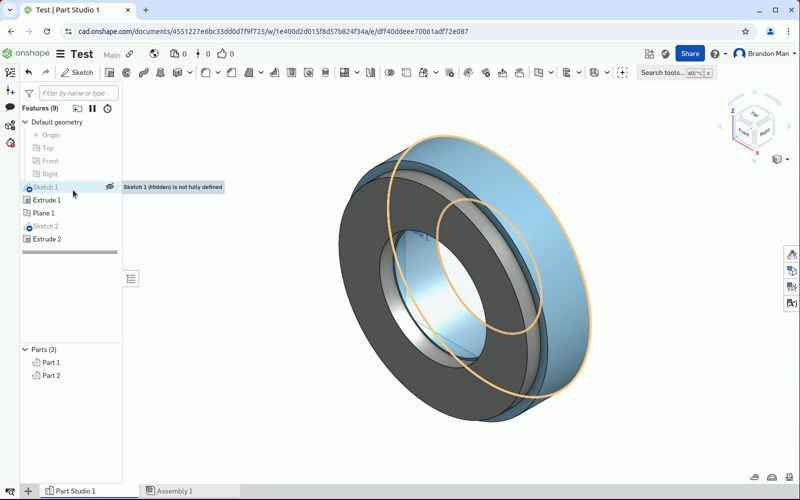
click(73, 189)